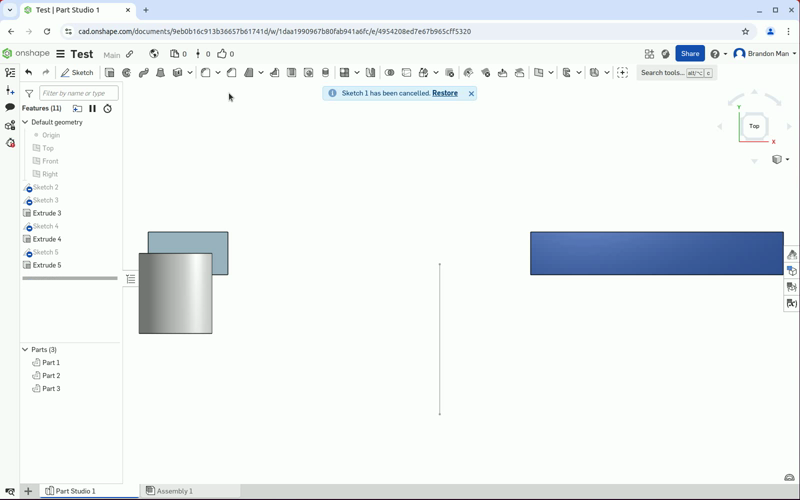
key(shift+h)
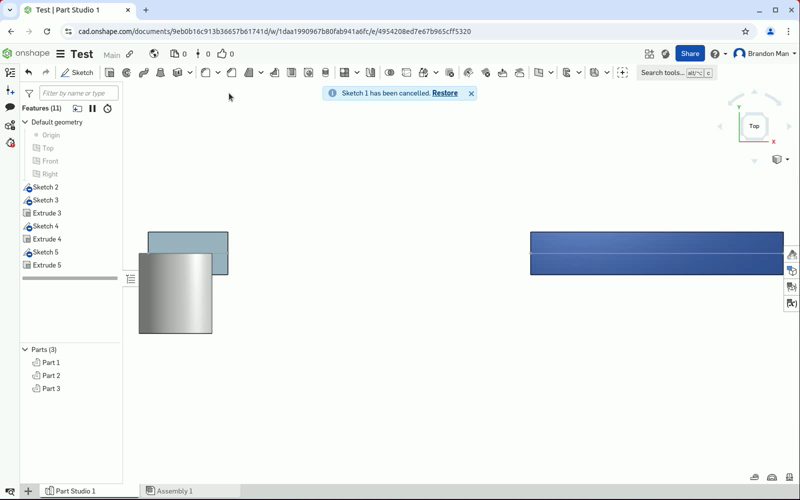
mouse_move(73, 352)
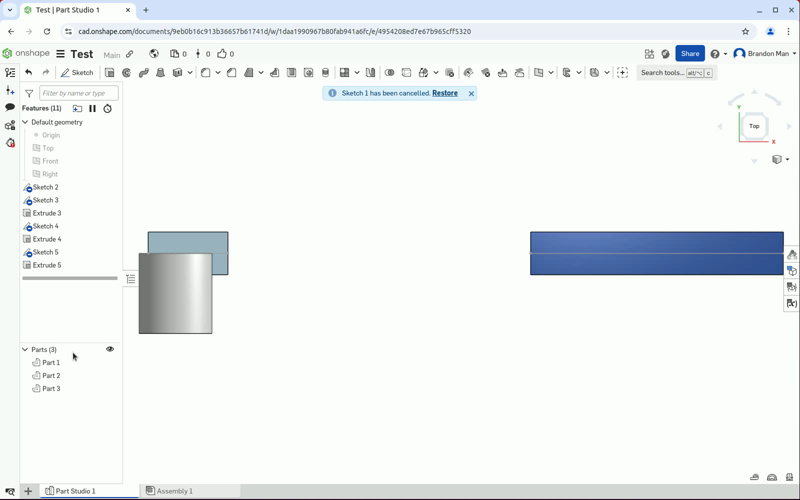
key(y)
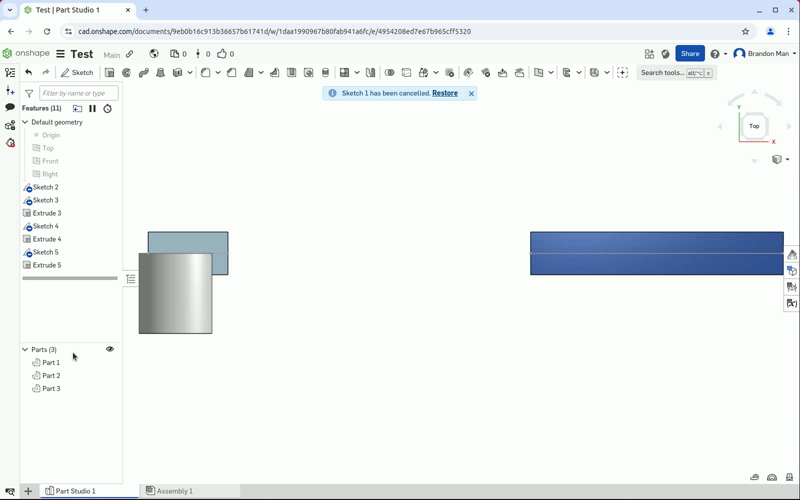
key(shift+p)
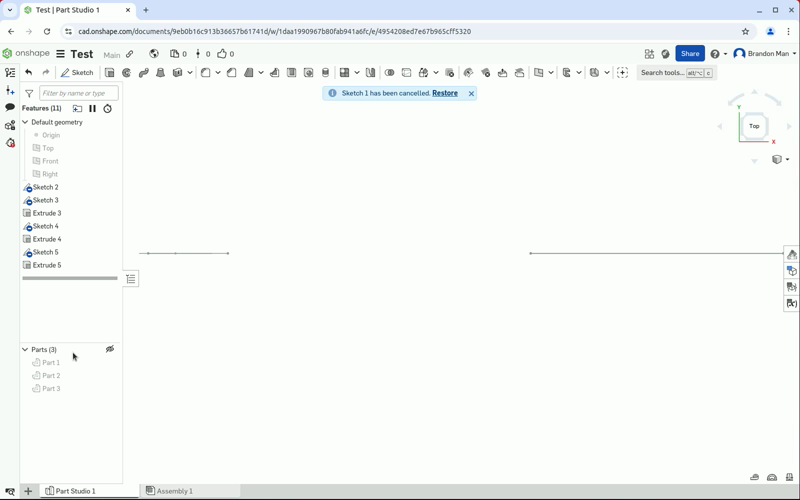
key(space)
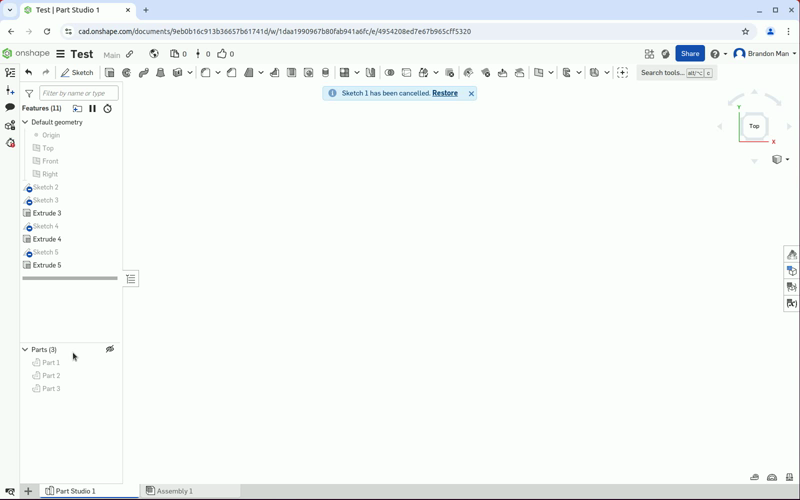
key_down(shift)
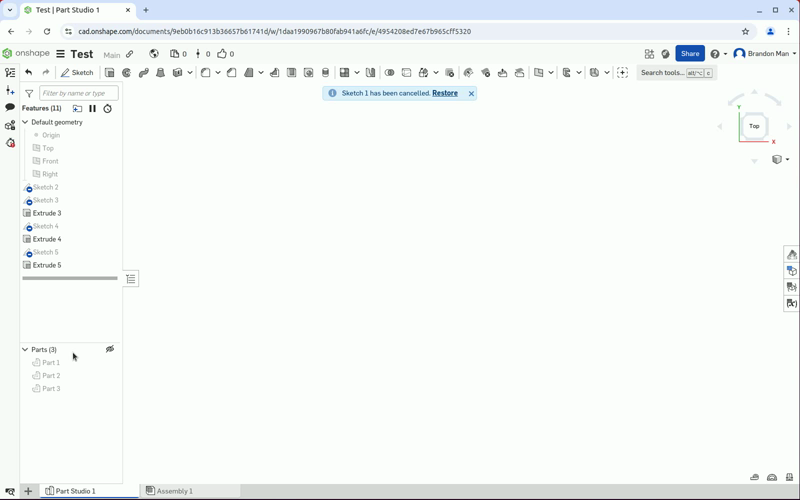
key(up)
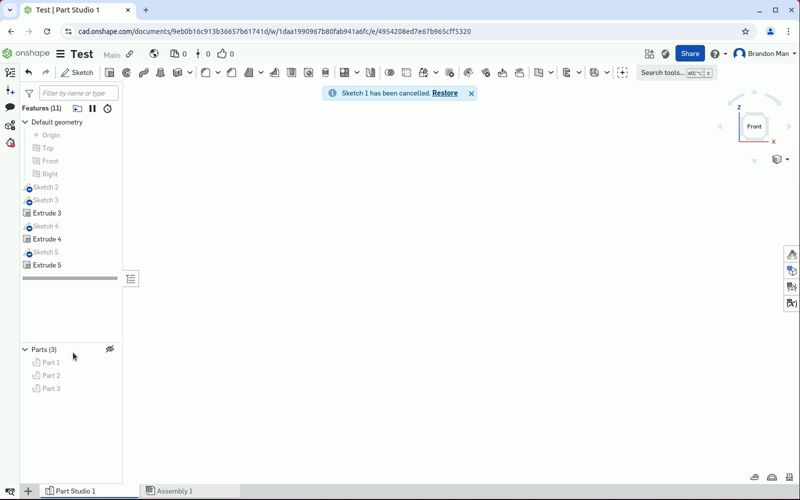
key_up(shift)
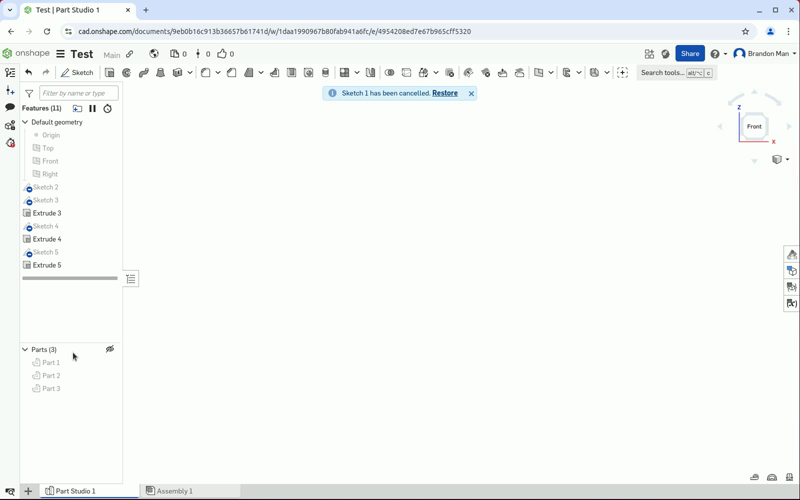
mouse_move(73, 352)
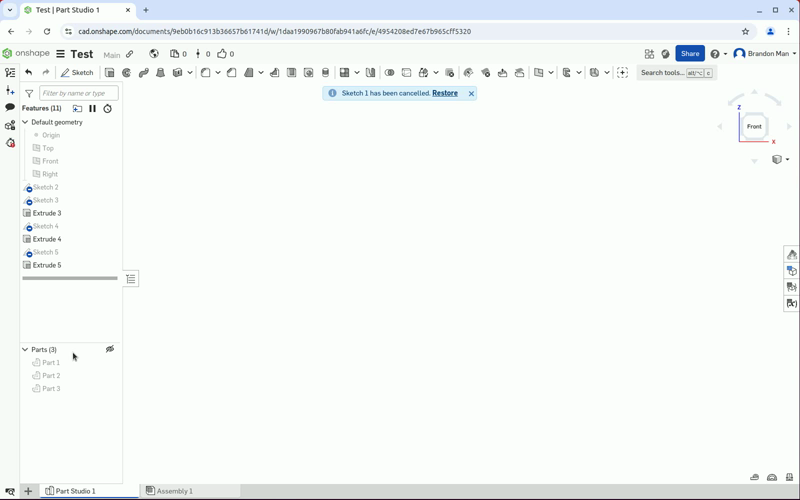
key(shift+y)
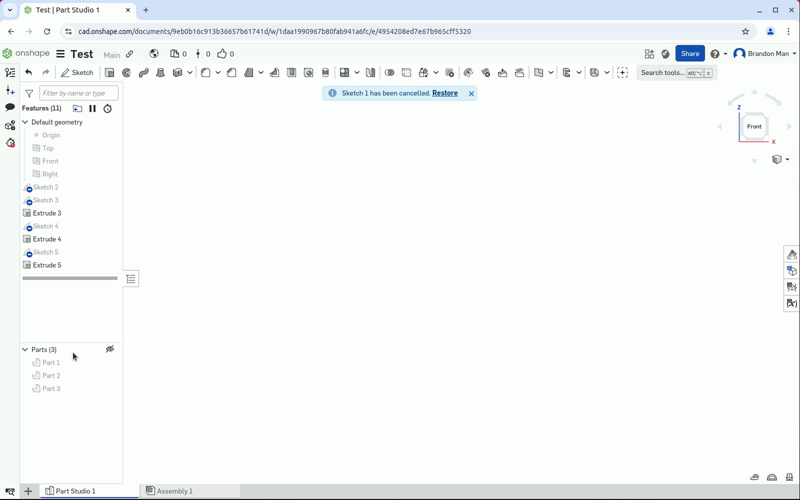
key(shift+s)
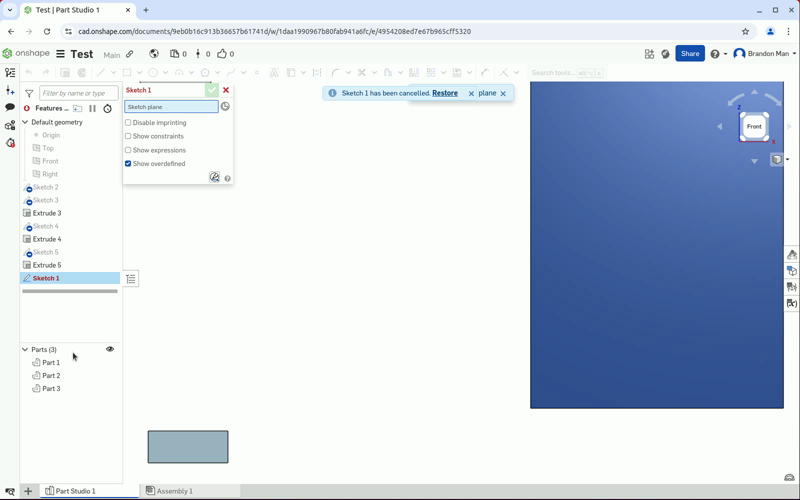
mouse_move(73, 163)
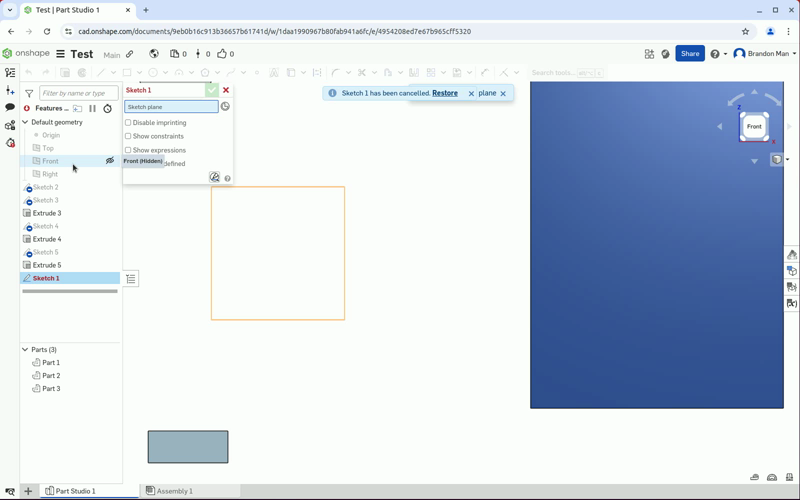
click(73, 163)
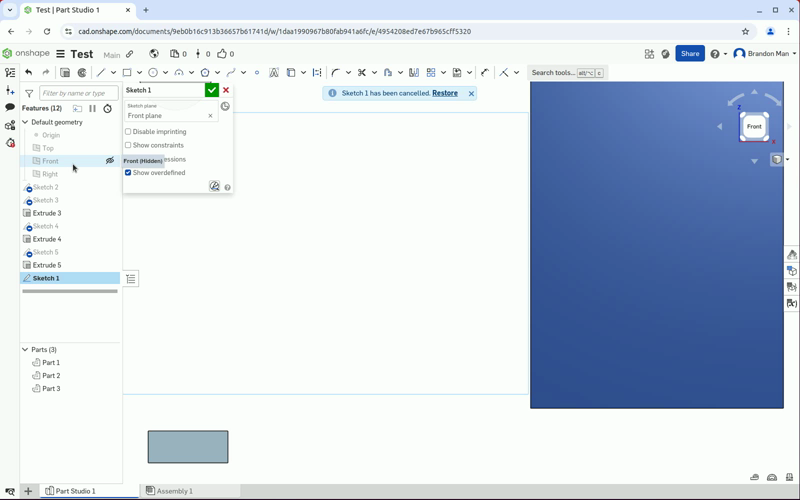
mouse_move(73, 352)
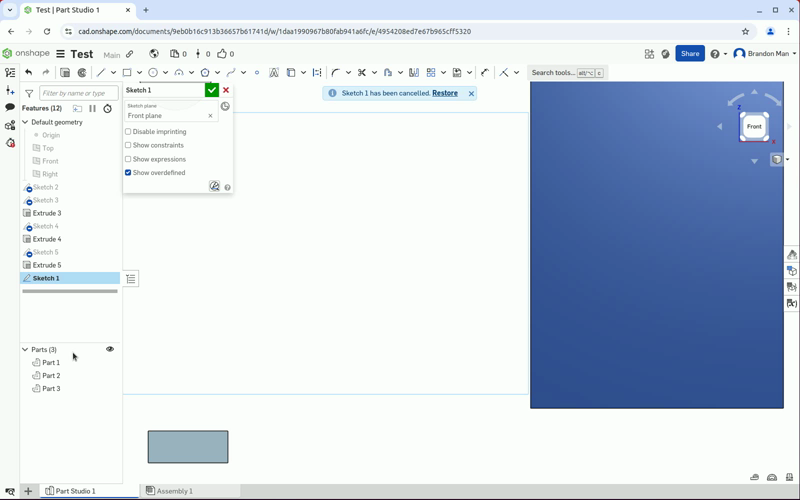
key(y)
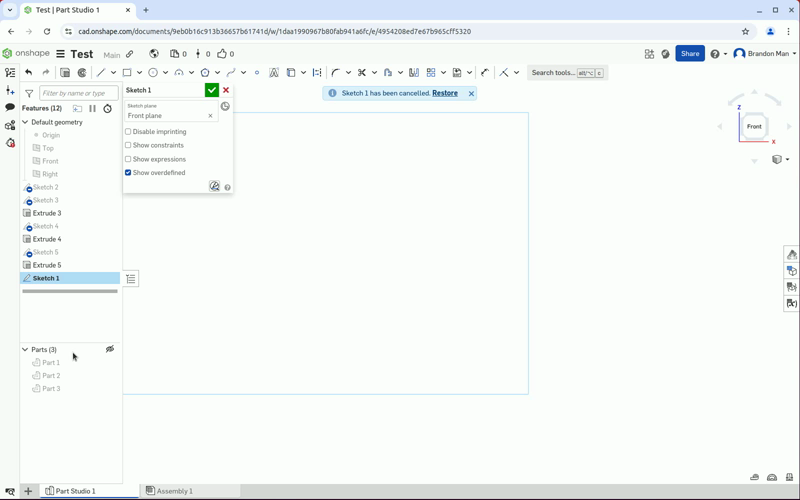
key(l)
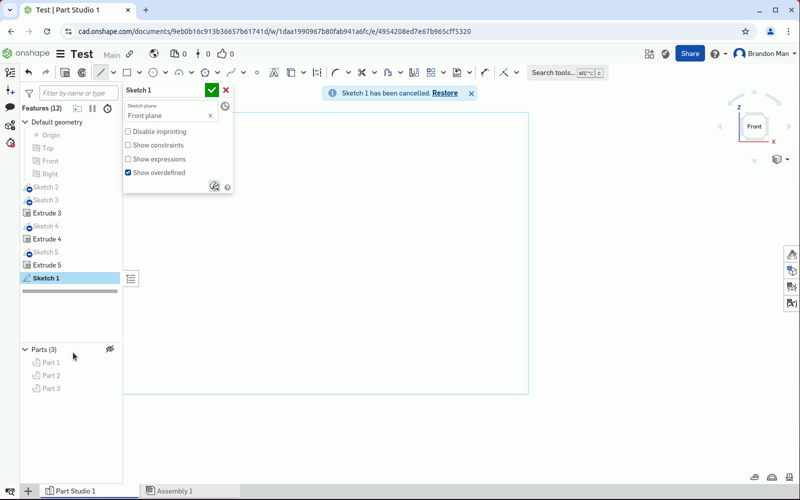
key_down(shift)
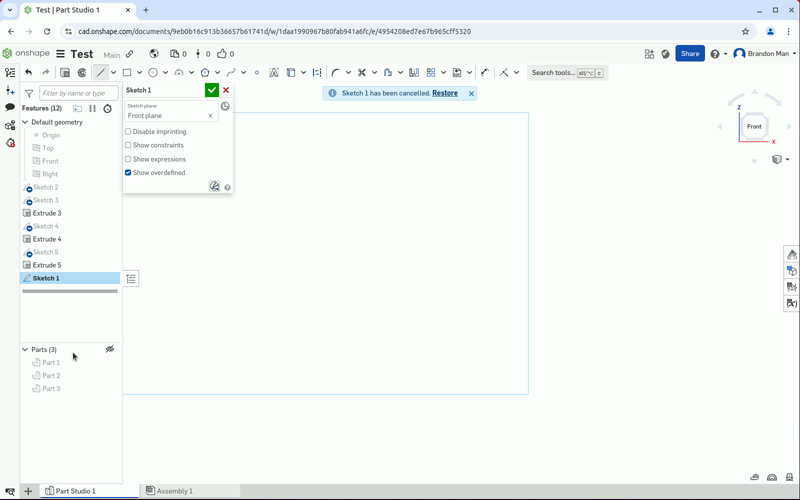
mouse_move(457, 282)
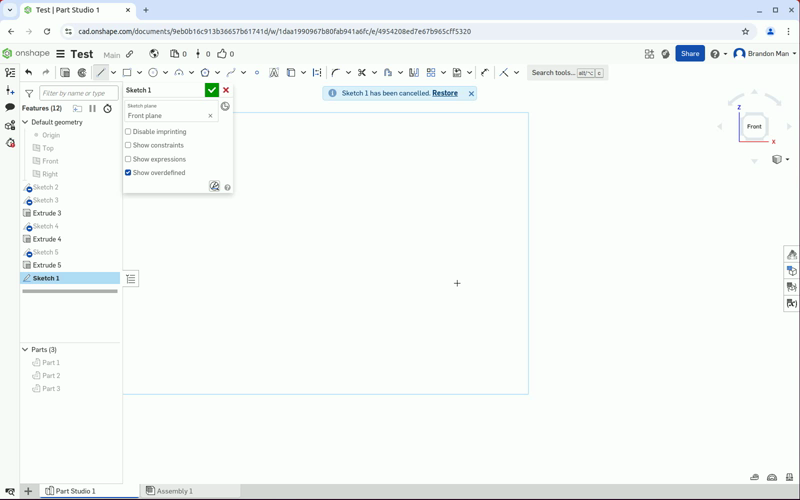
click(457, 282)
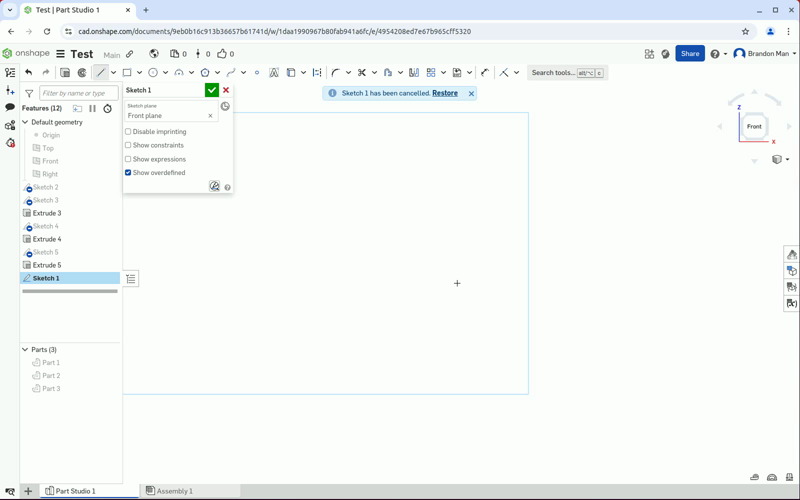
key_up(shift)
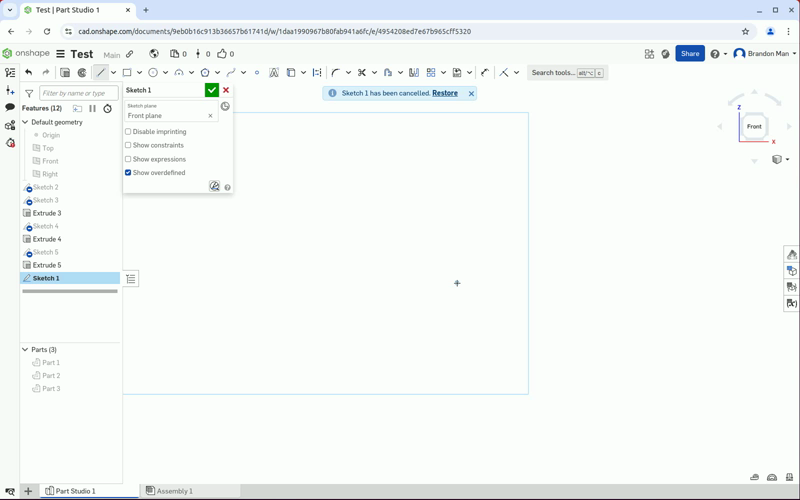
key_down(shift)
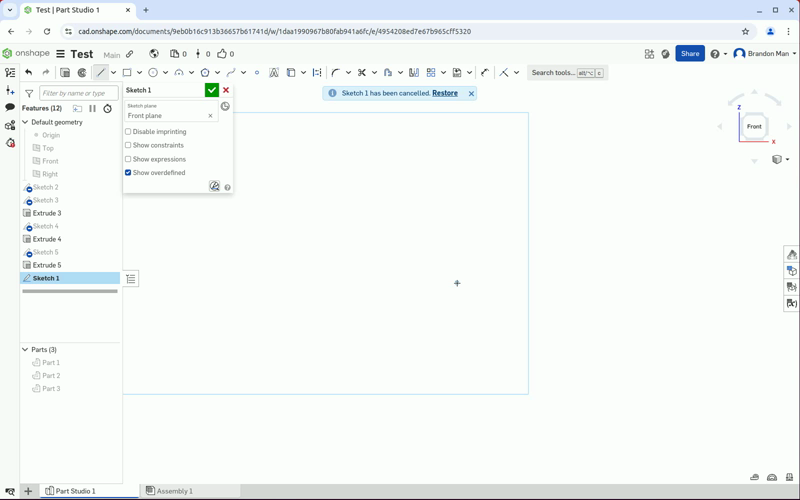
mouse_move(487, 282)
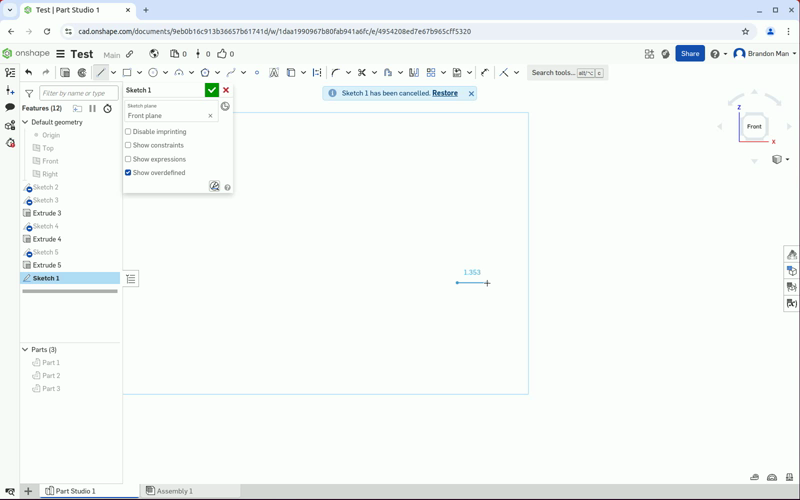
mouse_move(501, 282)
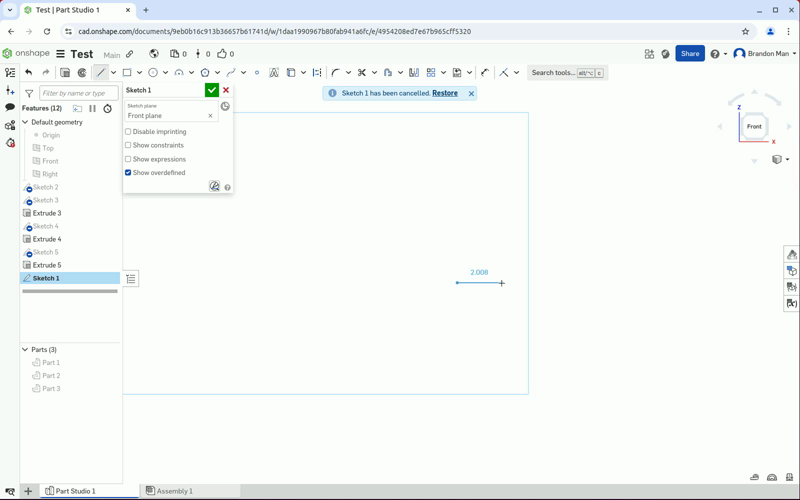
click(501, 282)
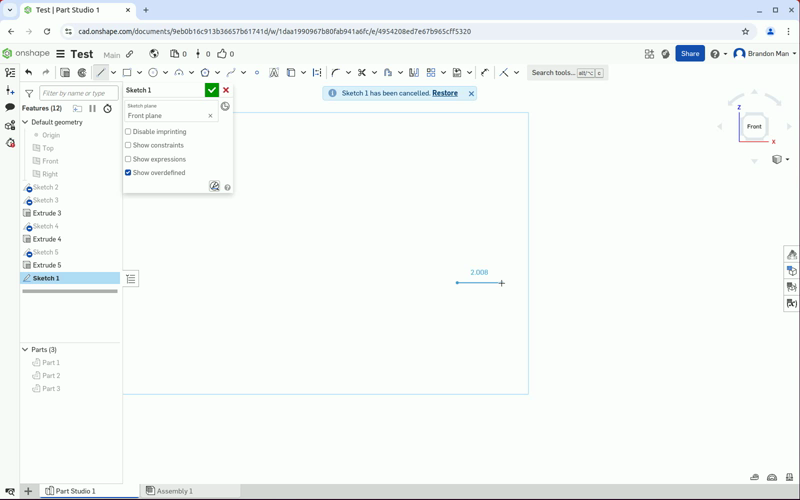
key_up(shift)
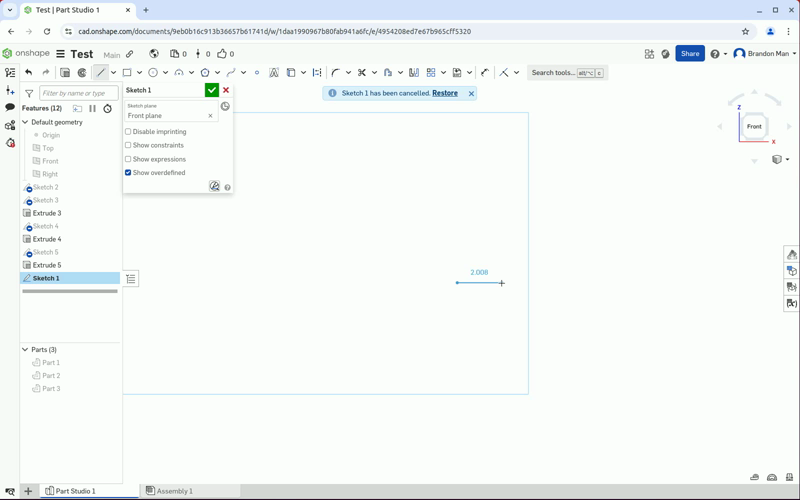
key_down(shift)
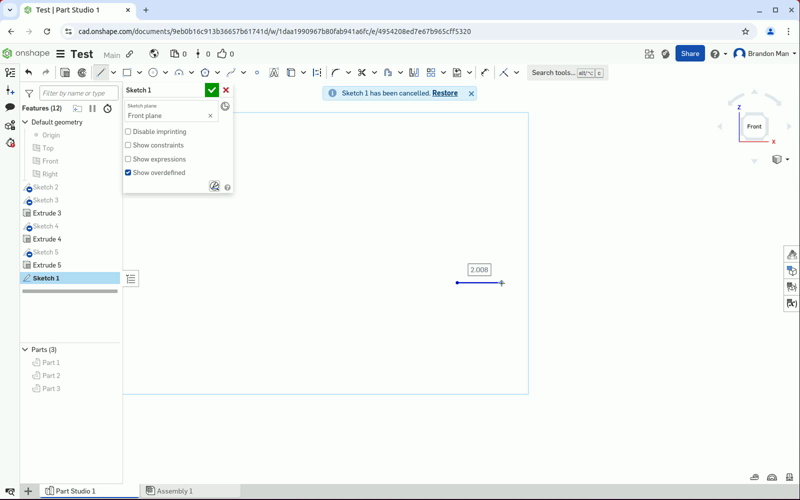
mouse_move(501, 213)
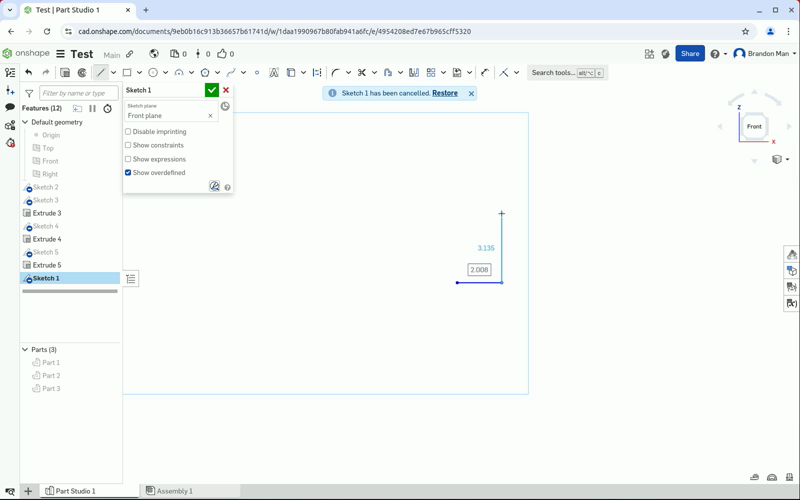
click(501, 213)
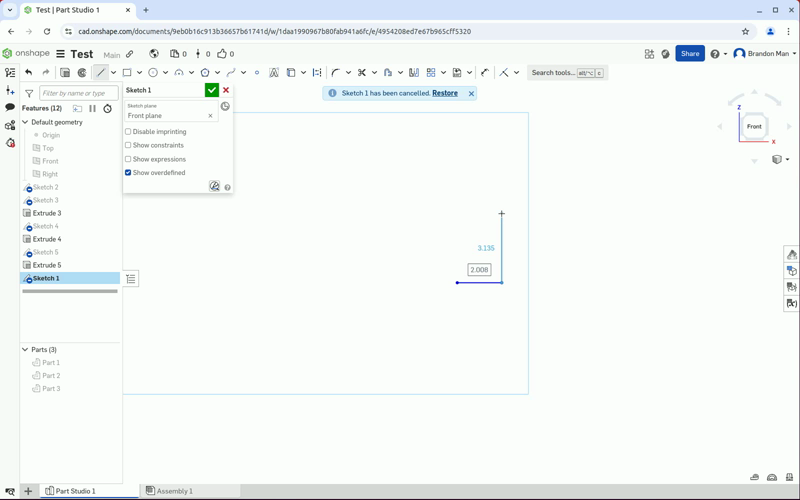
key_up(shift)
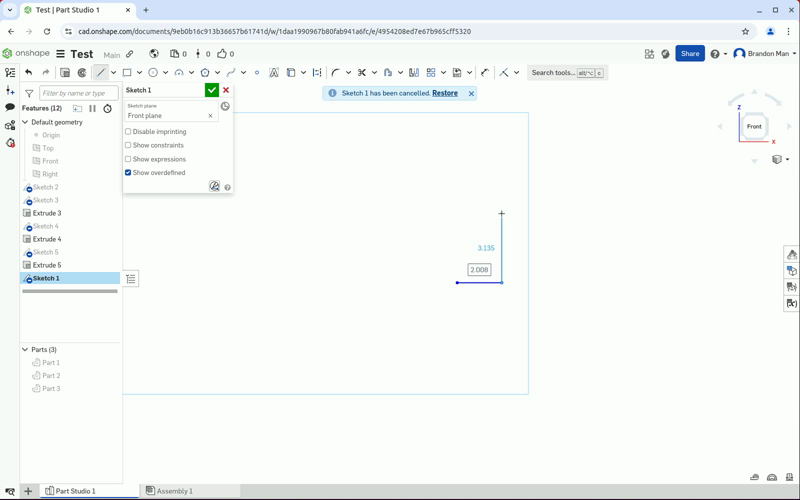
key_down(shift)
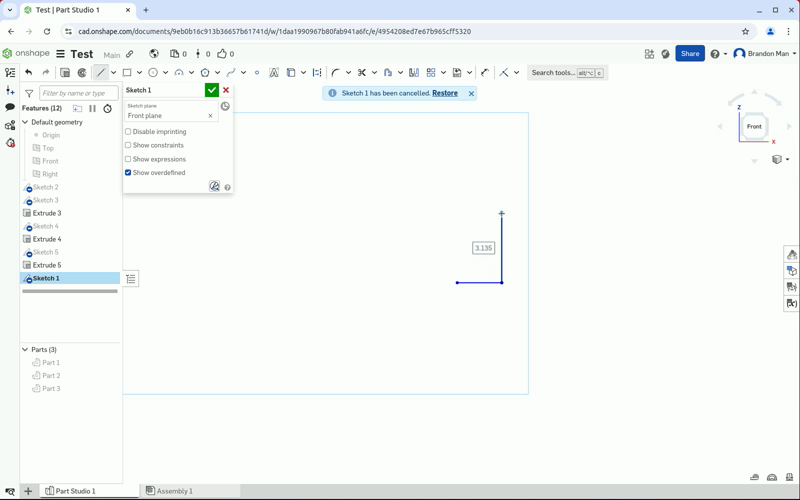
mouse_move(531, 213)
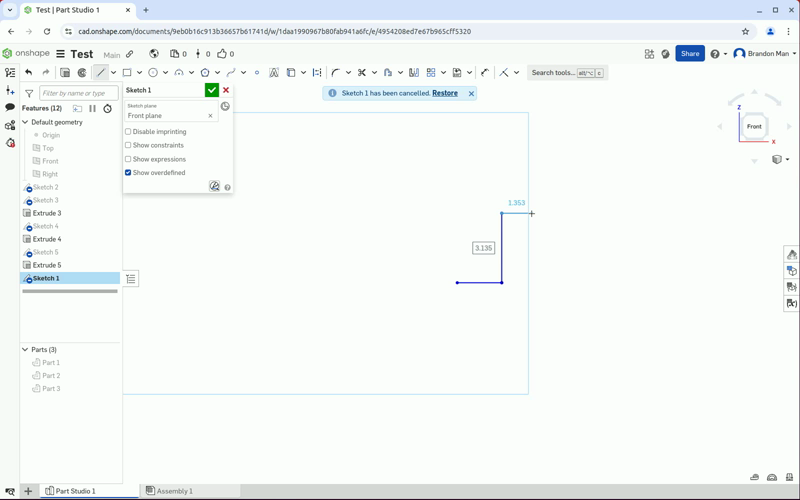
mouse_move(457, 213)
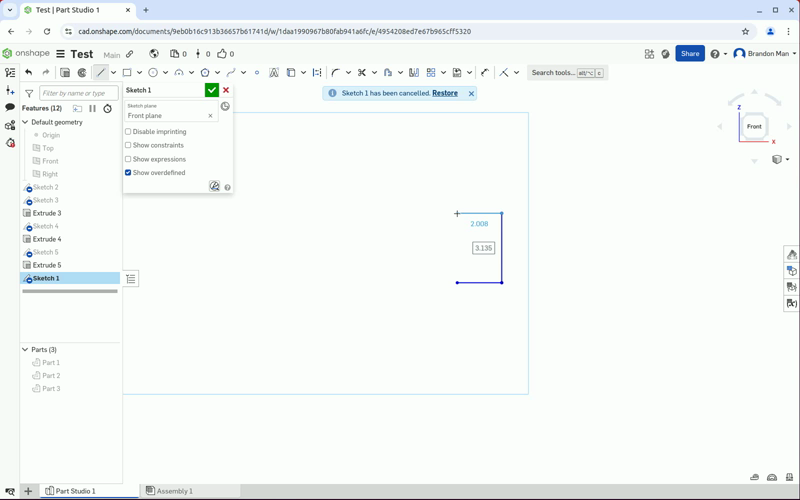
click(457, 213)
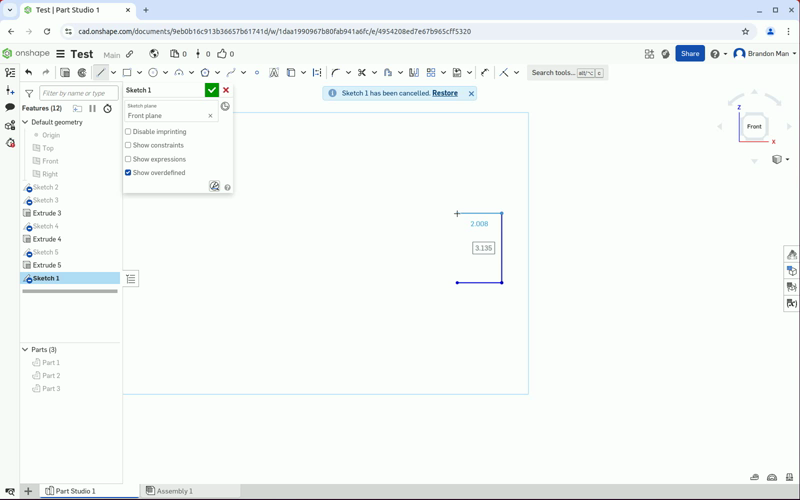
key_up(shift)
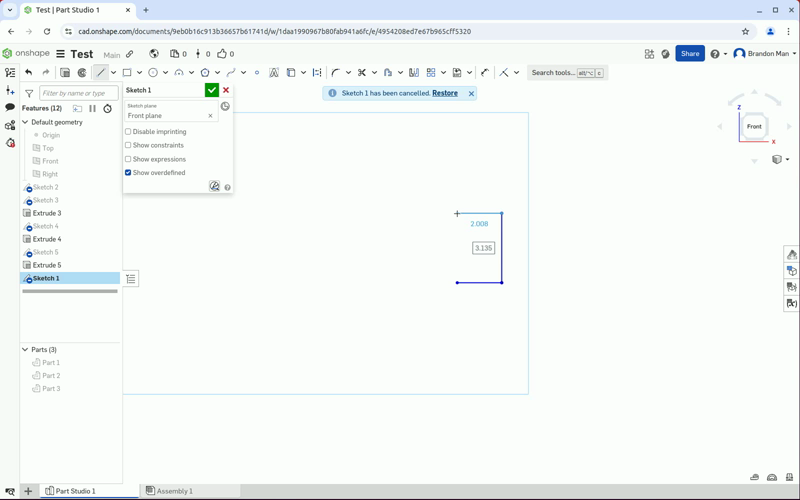
key_down(shift)
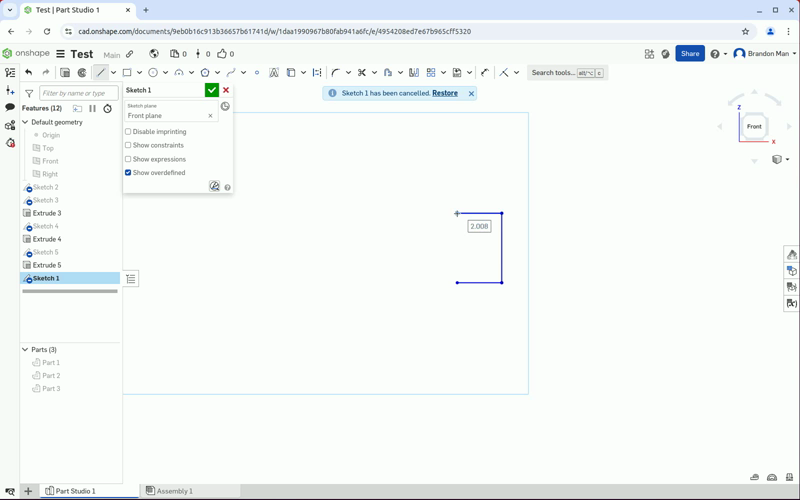
mouse_move(457, 282)
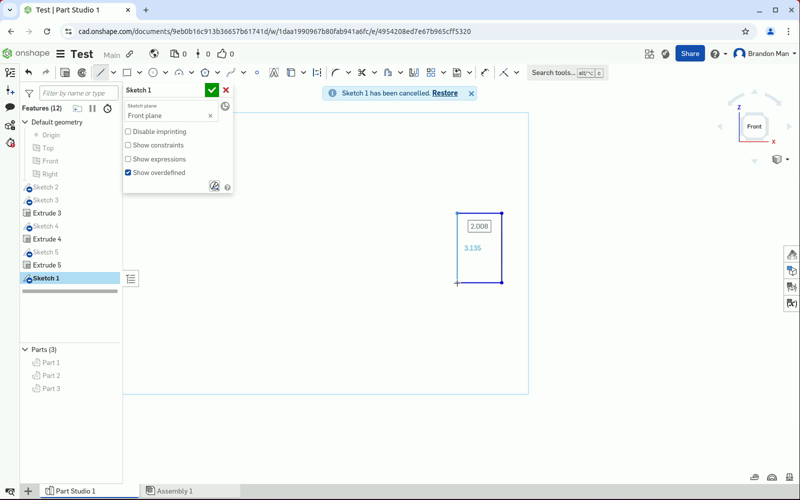
key_up(shift)
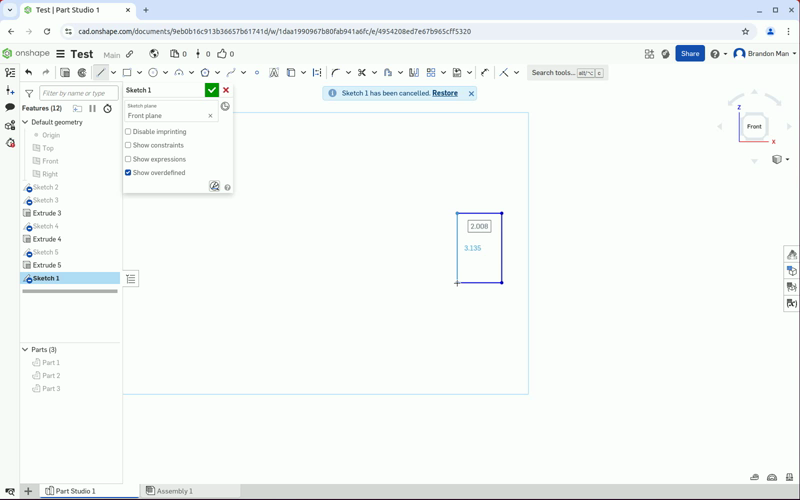
click(457, 282)
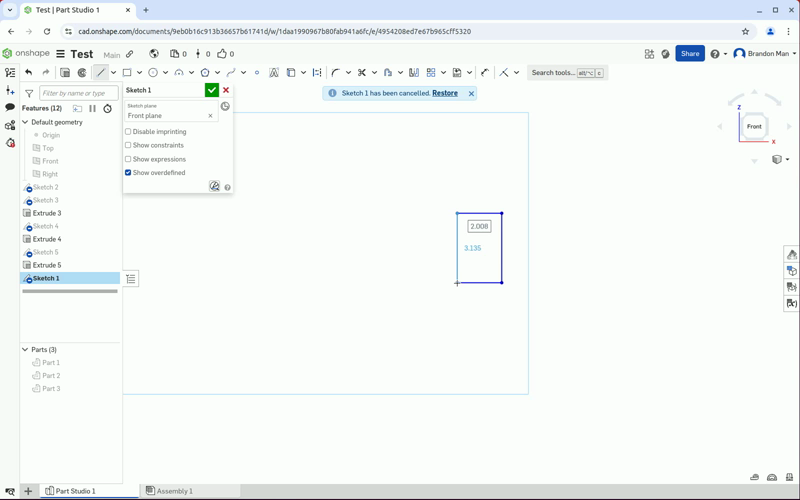
key(esc)
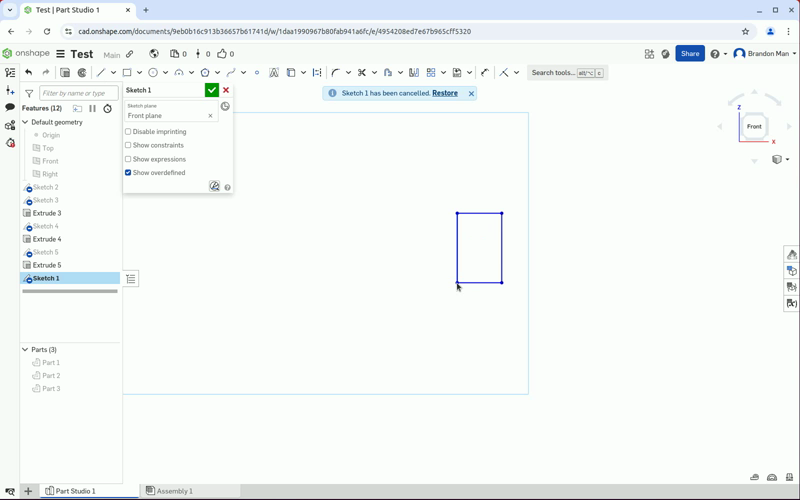
mouse_move(498, 275)
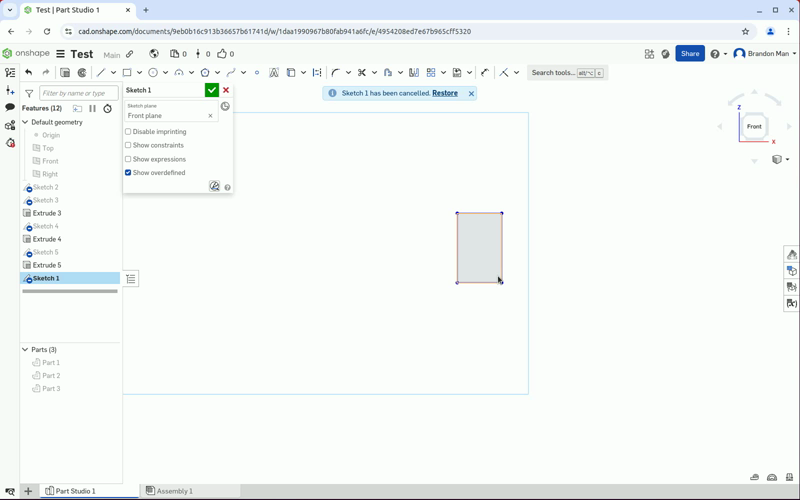
click(498, 275)
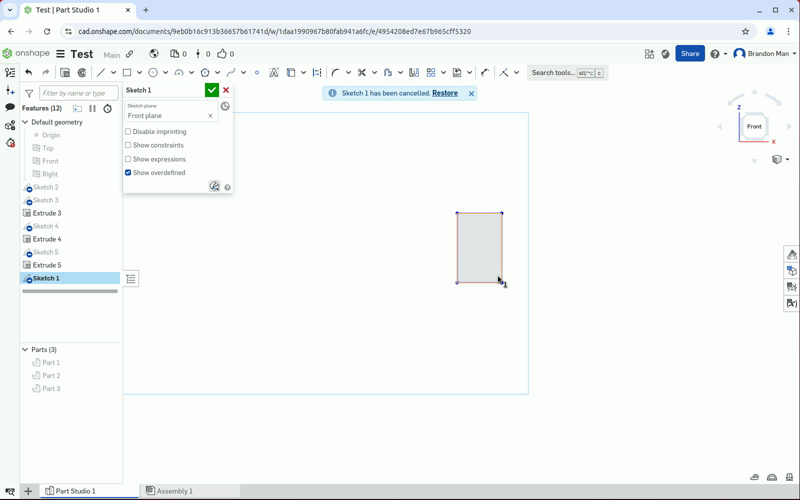
mouse_move(73, 352)
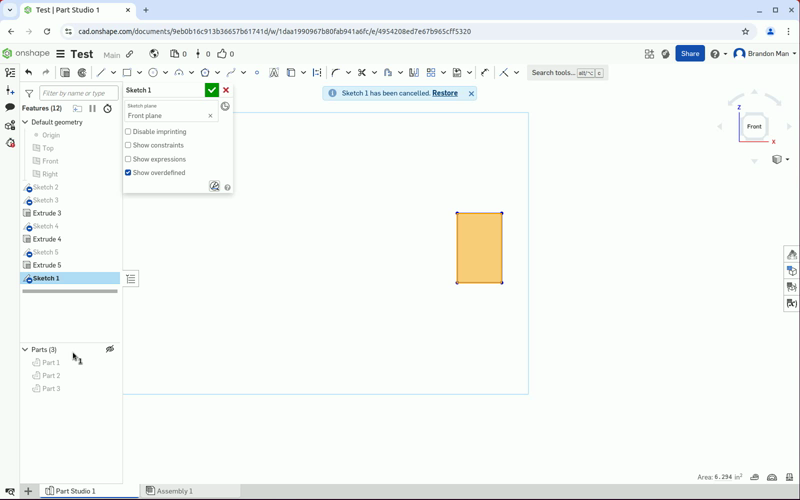
key(shift+y)
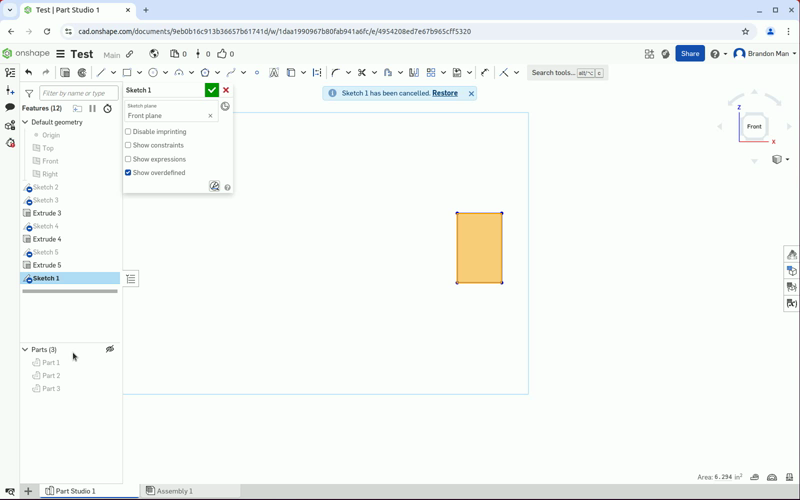
key(shift+e)
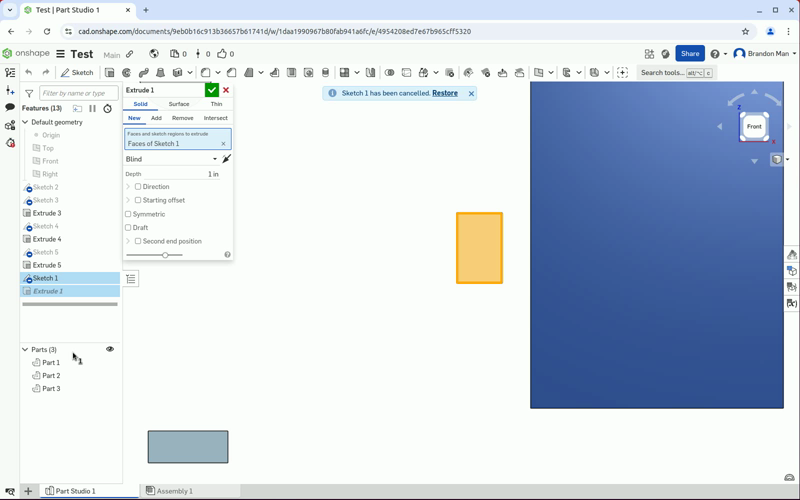
mouse_move(143, 106)
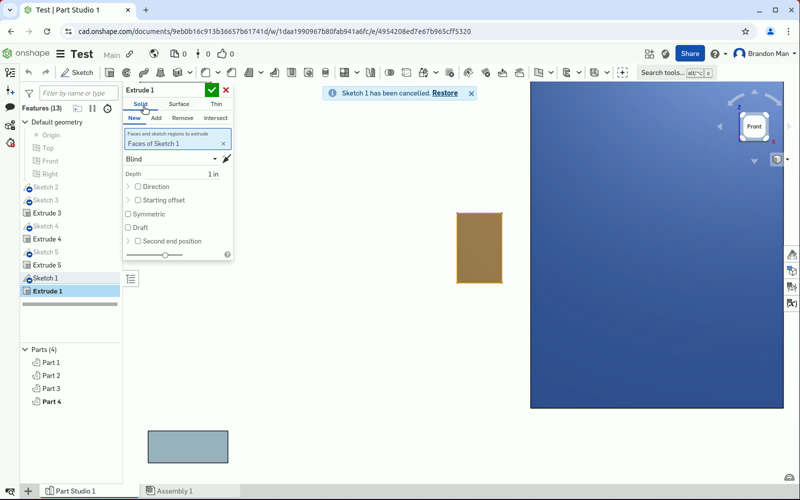
click(143, 106)
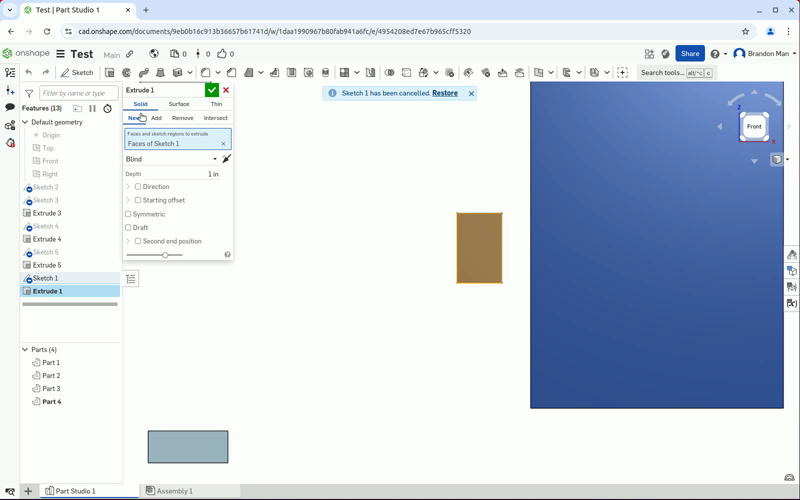
mouse_move(137, 120)
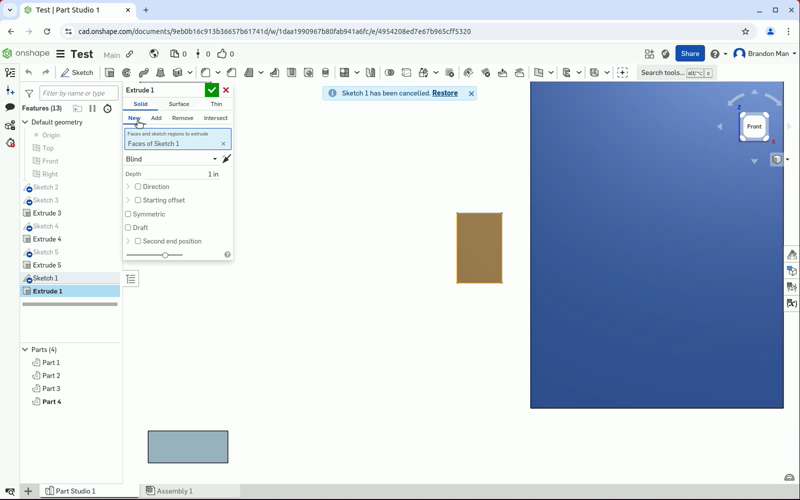
click(137, 120)
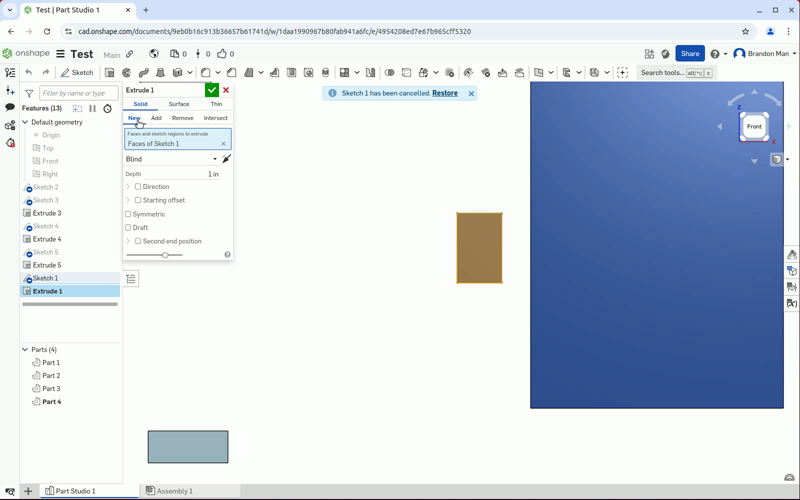
key(tab, 4)
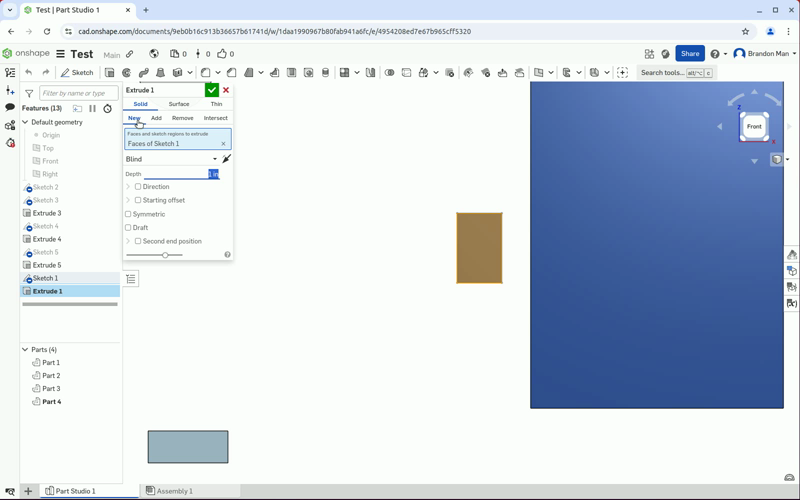
text(-0.053)
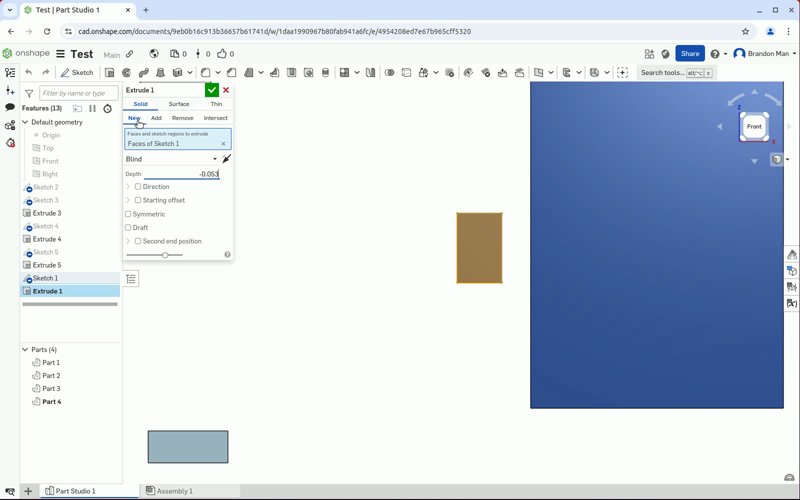
key(enter)
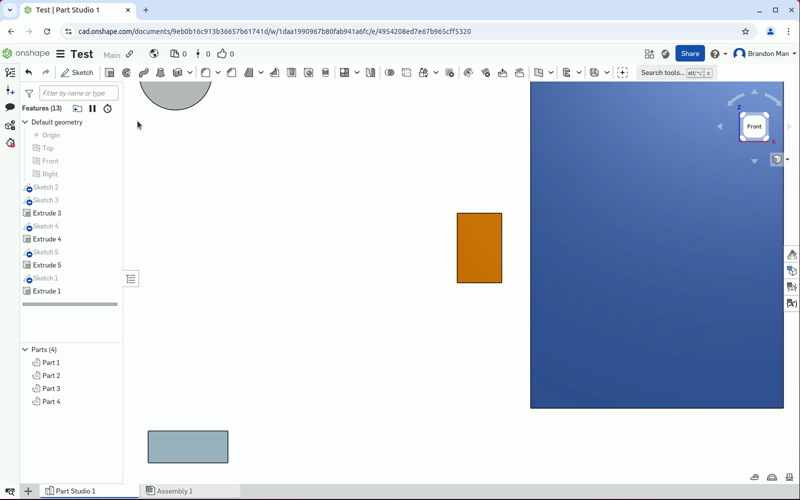
key(shift+h)
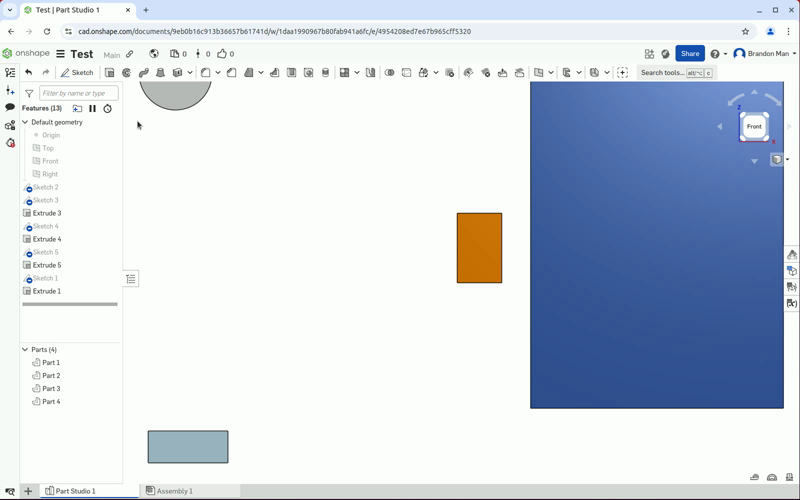
key(shift+h)
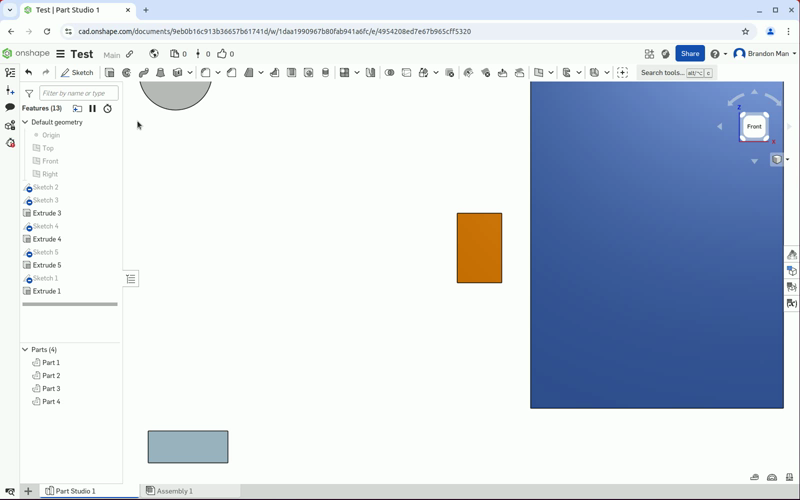
mouse_move(73, 189)
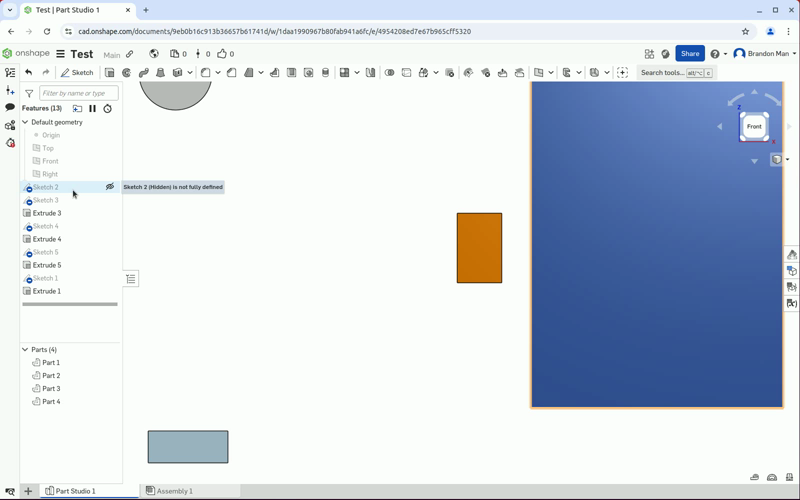
click(73, 189)
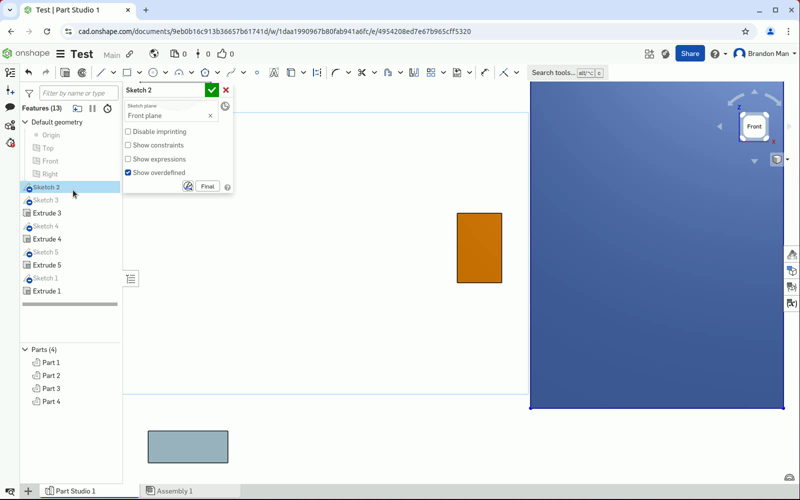
mouse_move(229, 92)
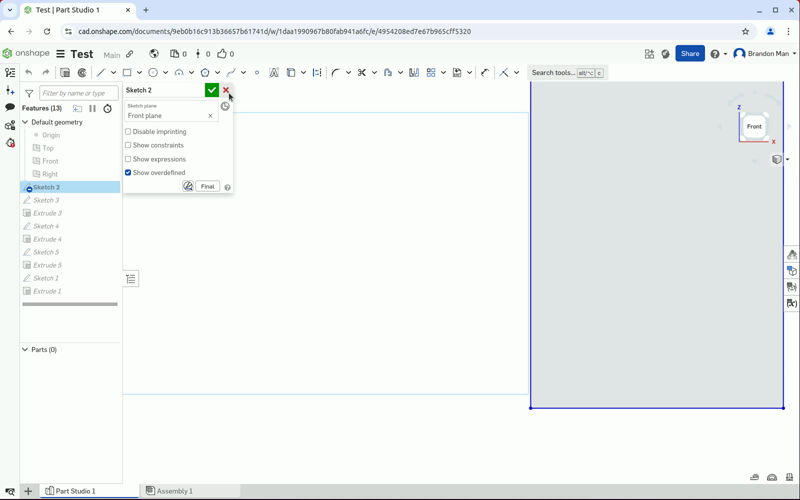
click(229, 92)
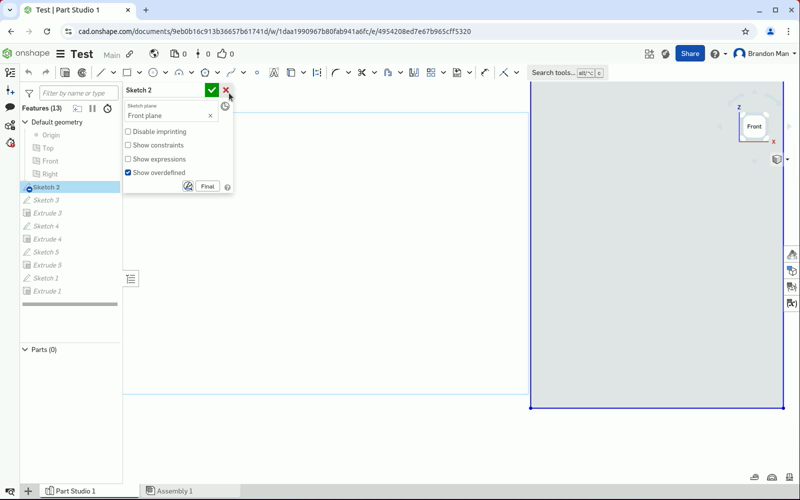
key(shift+s)
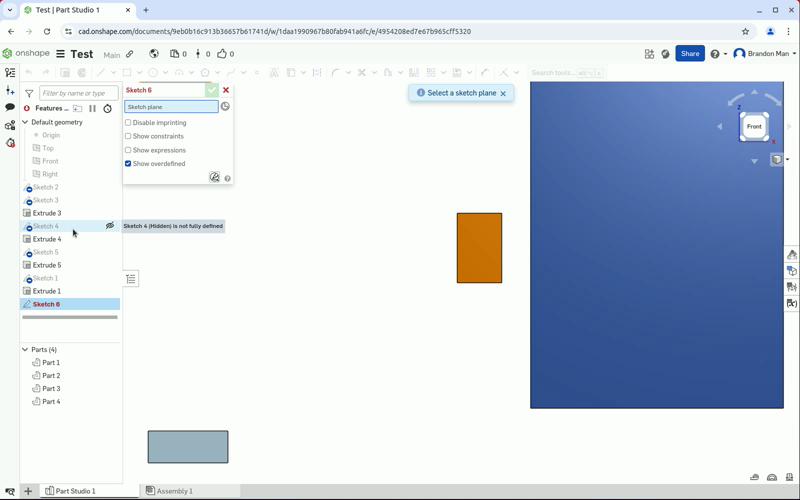
scroll(3)
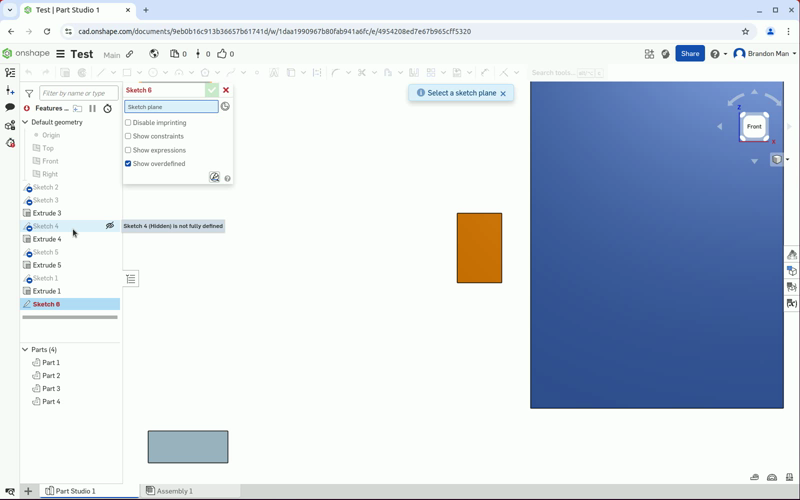
mouse_move(73, 163)
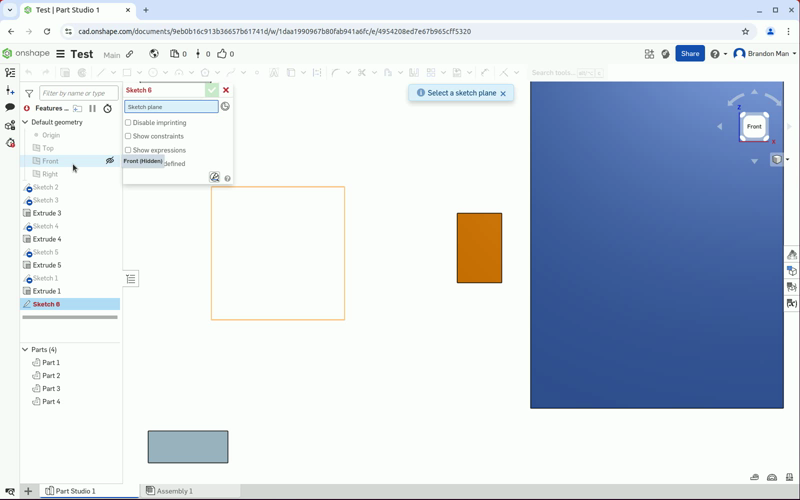
click(73, 163)
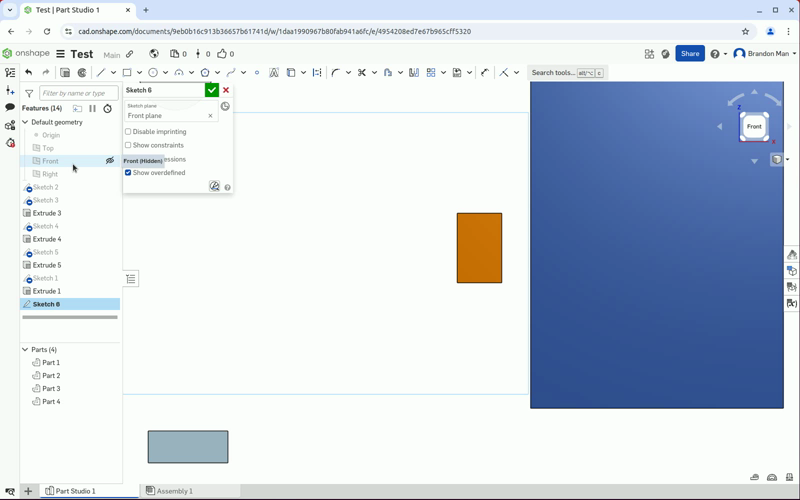
mouse_move(73, 352)
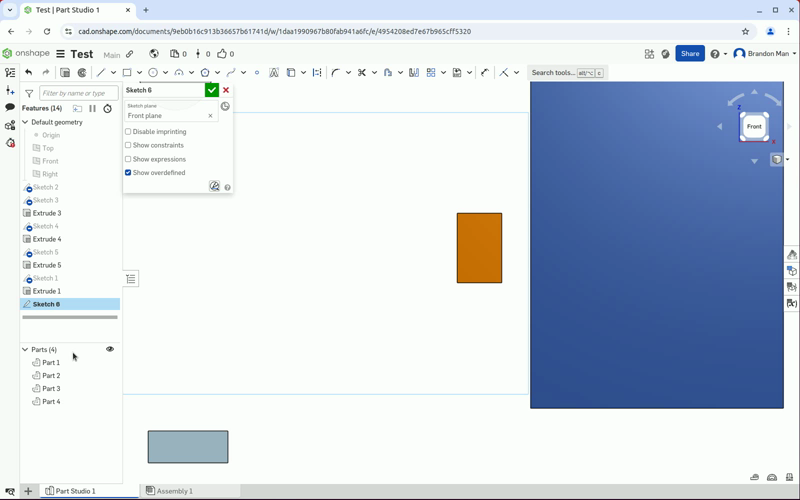
key(y)
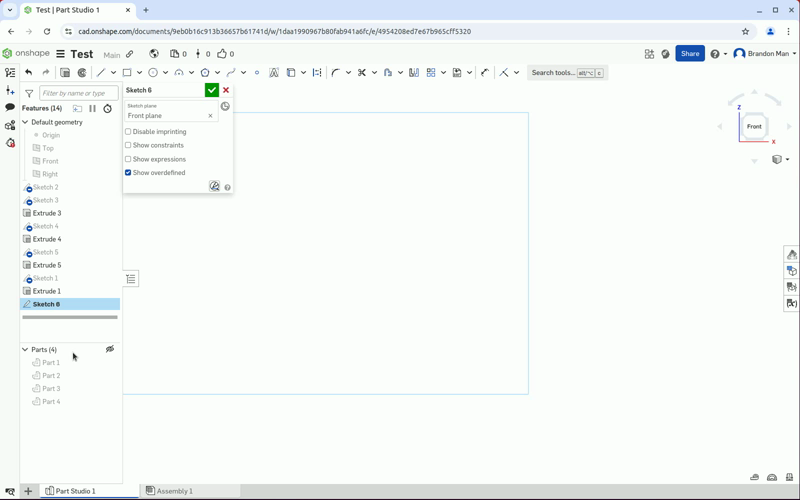
key(l)
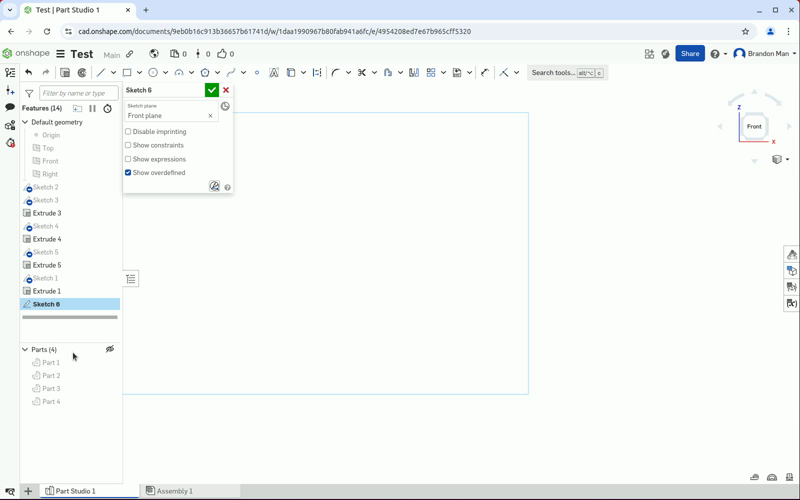
key_down(shift)
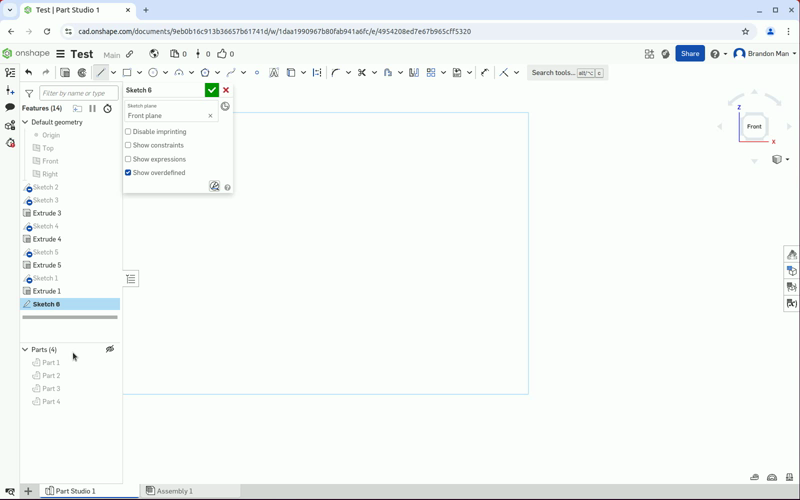
mouse_move(520, 282)
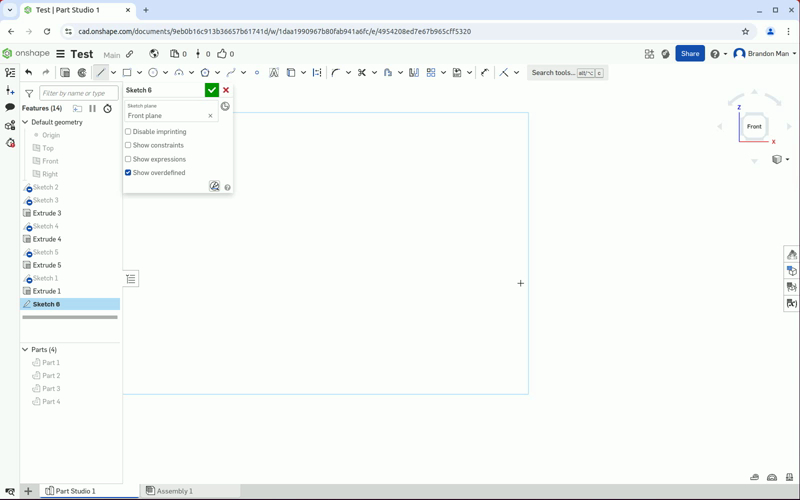
click(520, 282)
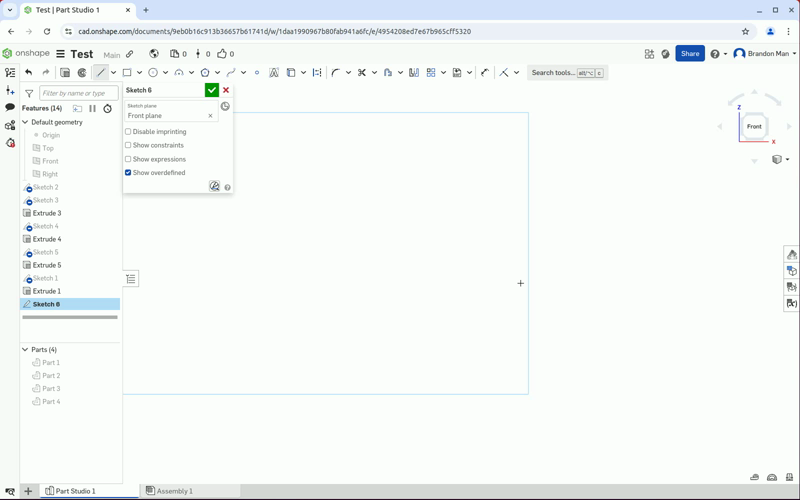
key_up(shift)
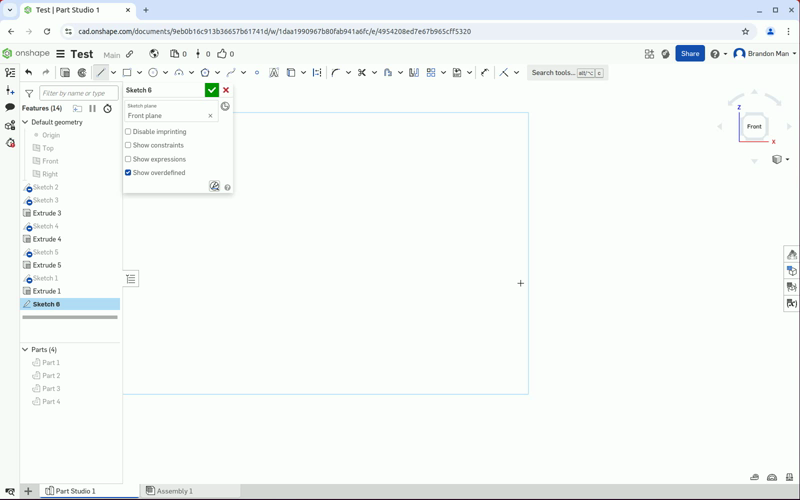
key_down(shift)
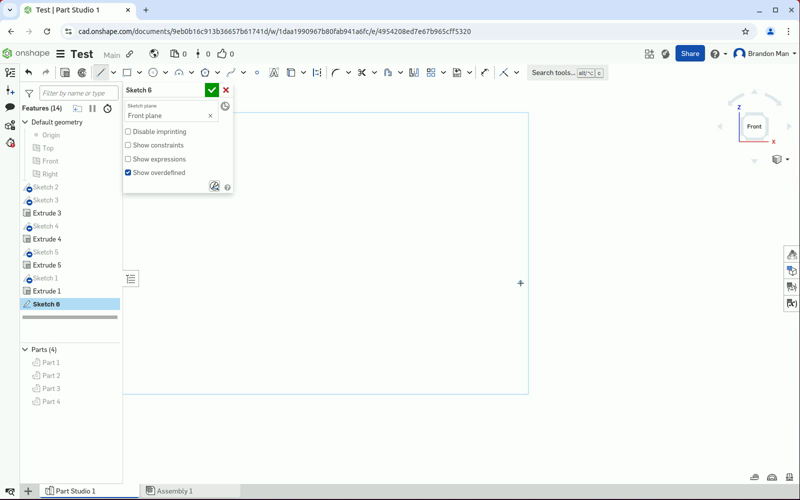
mouse_move(550, 282)
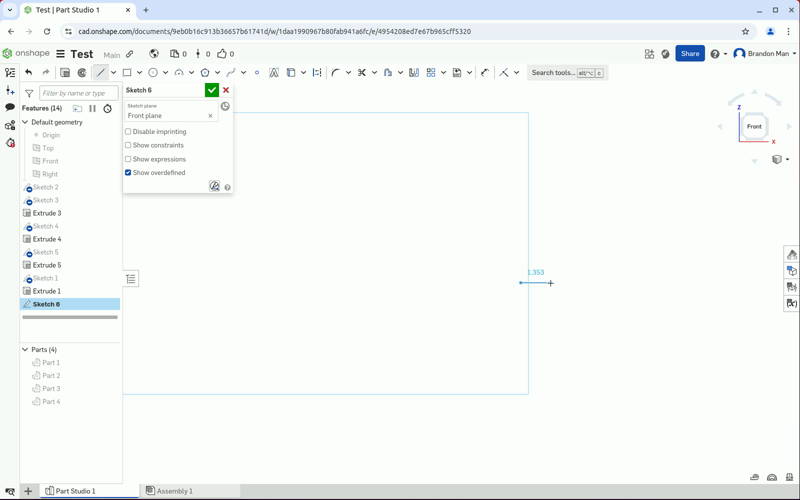
mouse_move(573, 282)
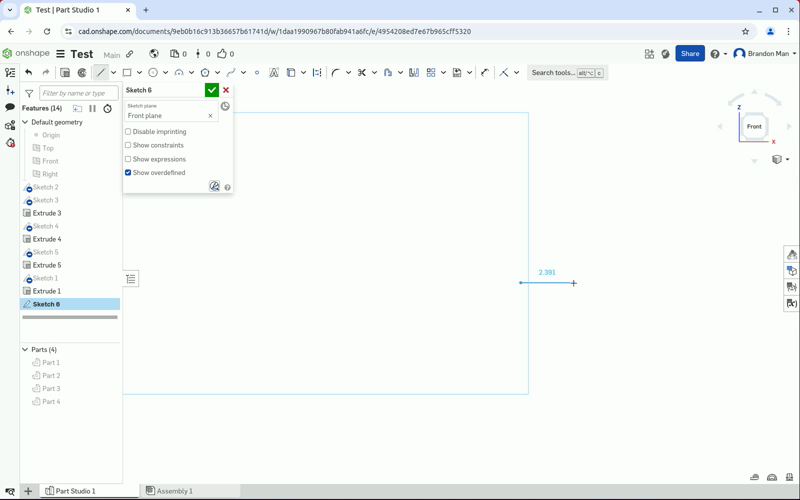
click(573, 282)
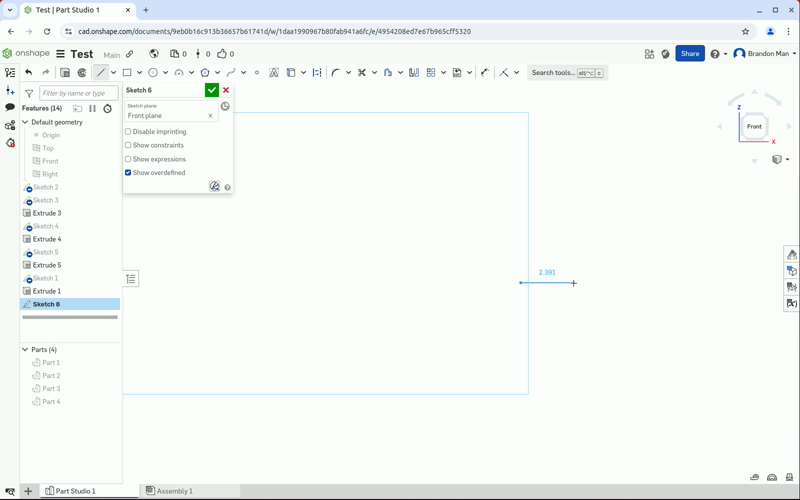
key_up(shift)
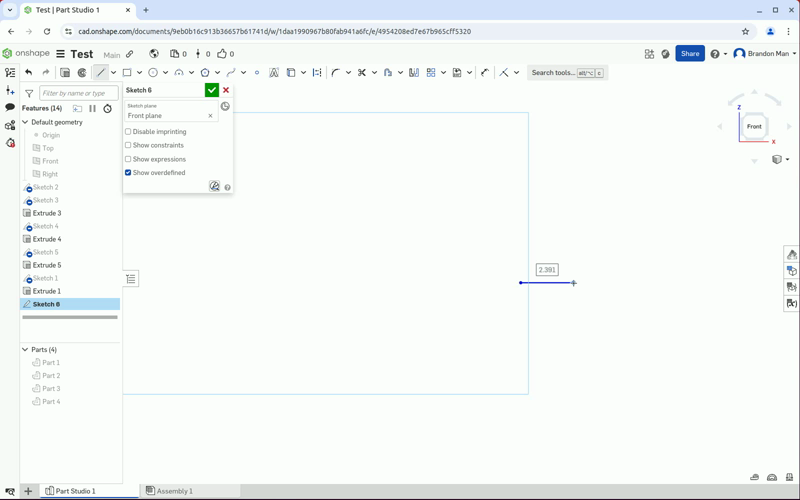
key_down(shift)
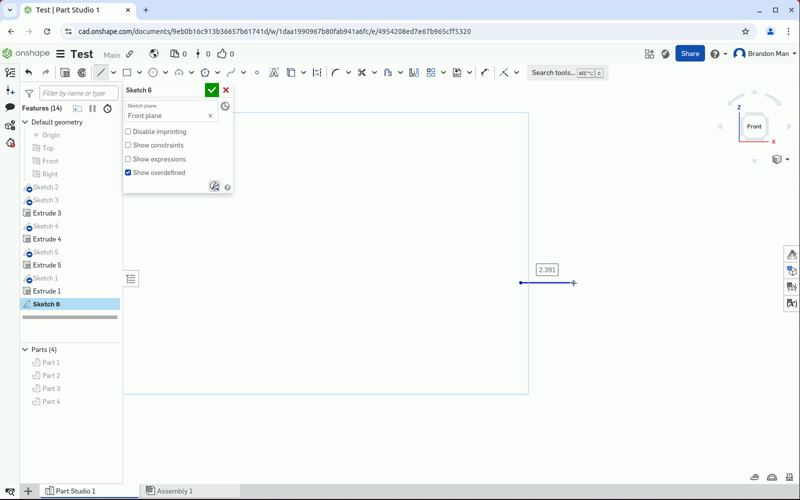
mouse_move(573, 213)
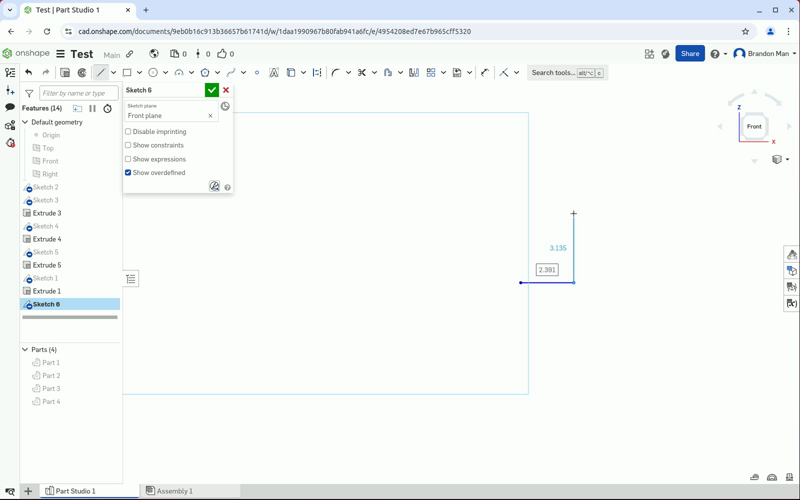
click(573, 213)
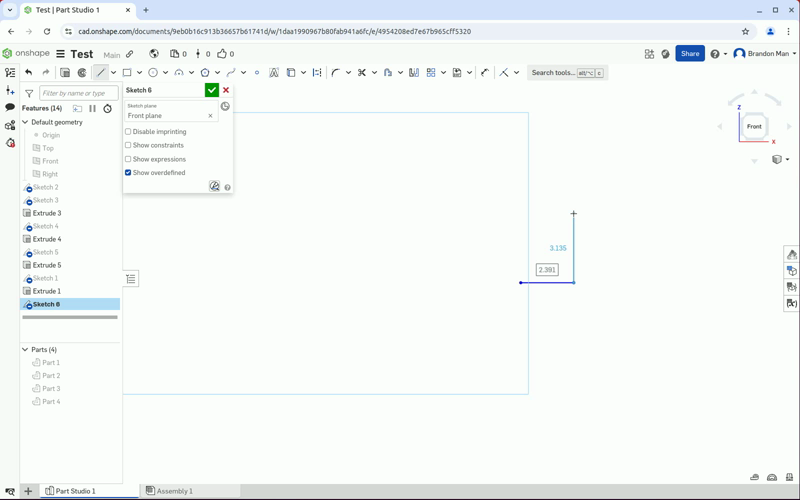
key_up(shift)
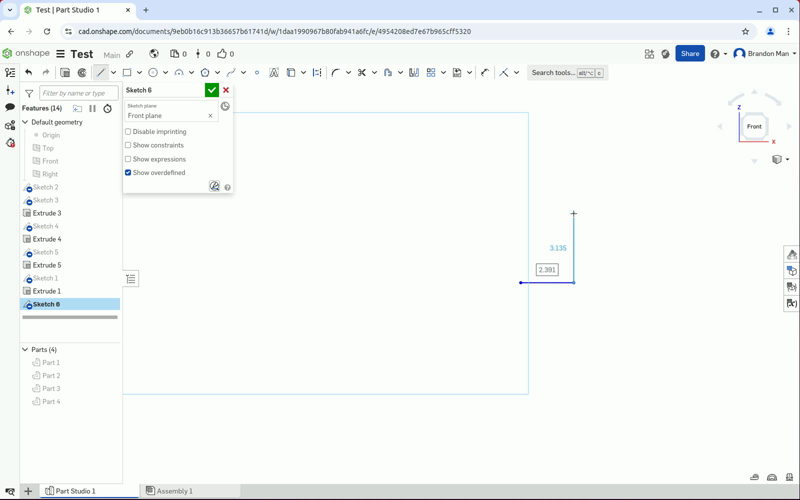
key_down(shift)
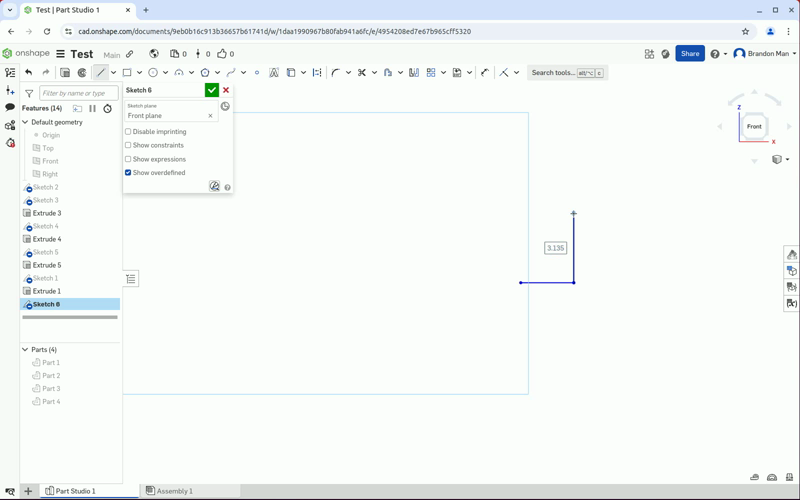
mouse_move(589, 213)
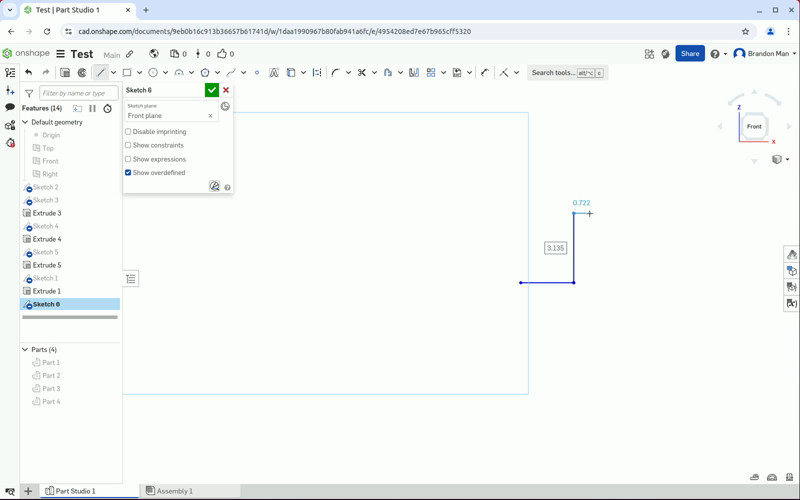
mouse_move(520, 213)
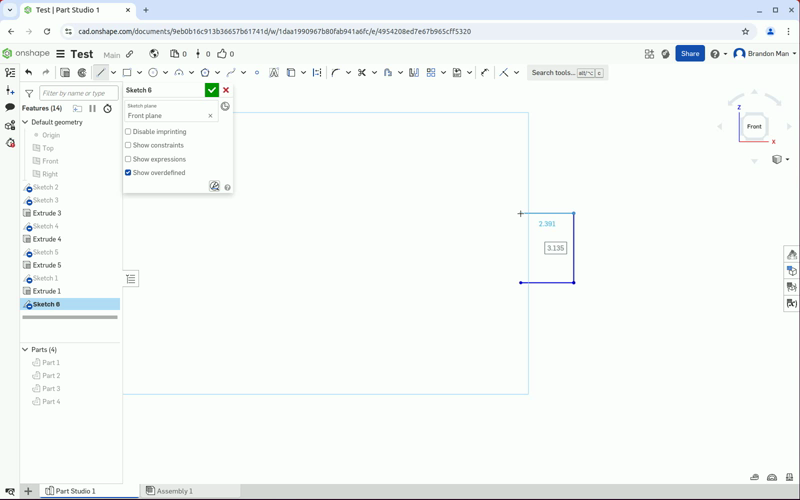
click(520, 213)
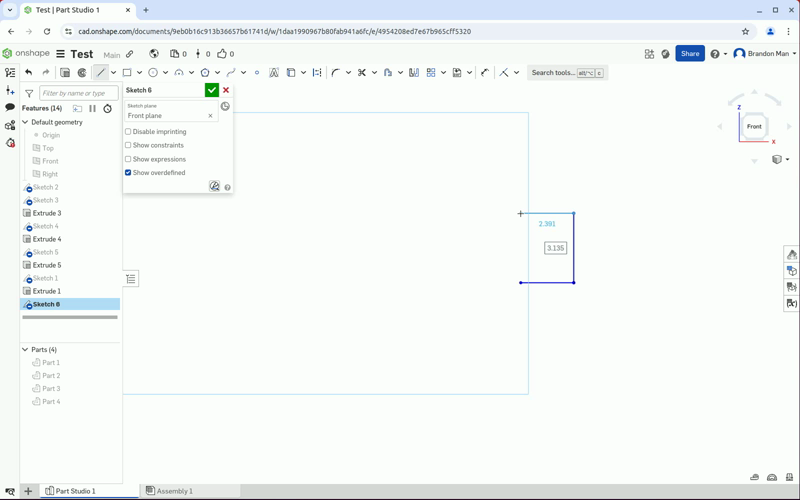
key_up(shift)
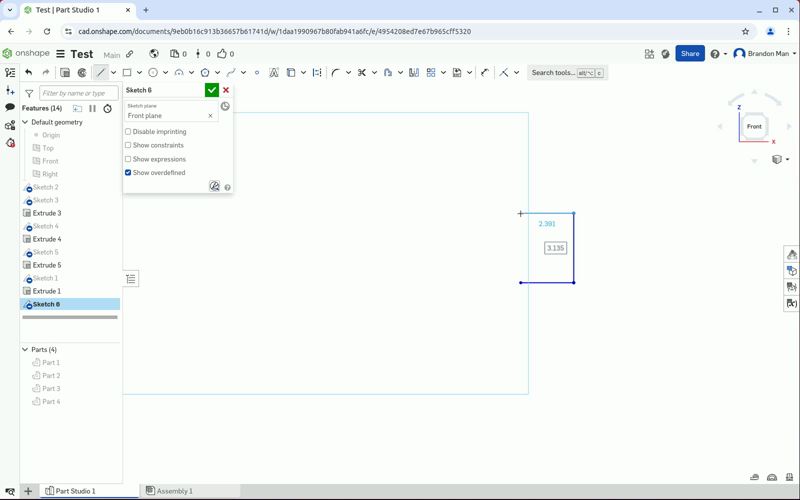
key_down(shift)
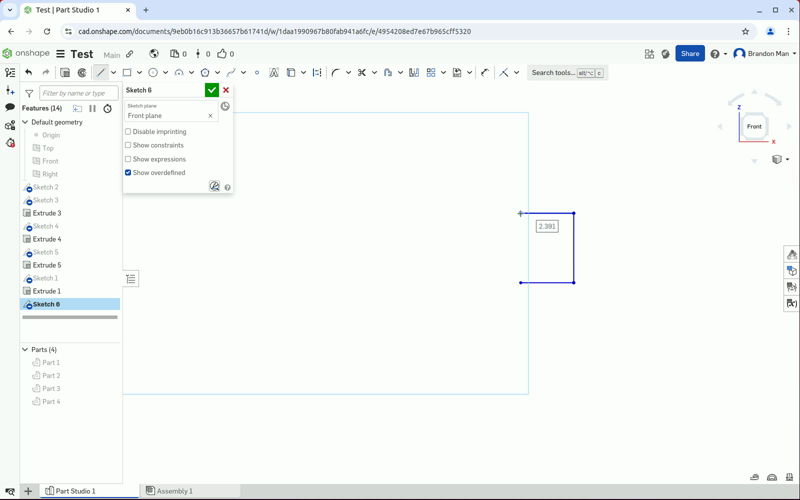
mouse_move(520, 282)
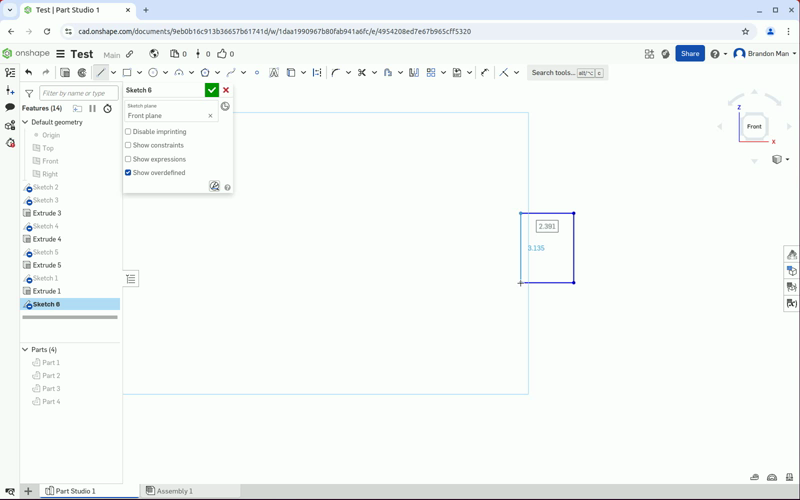
key_up(shift)
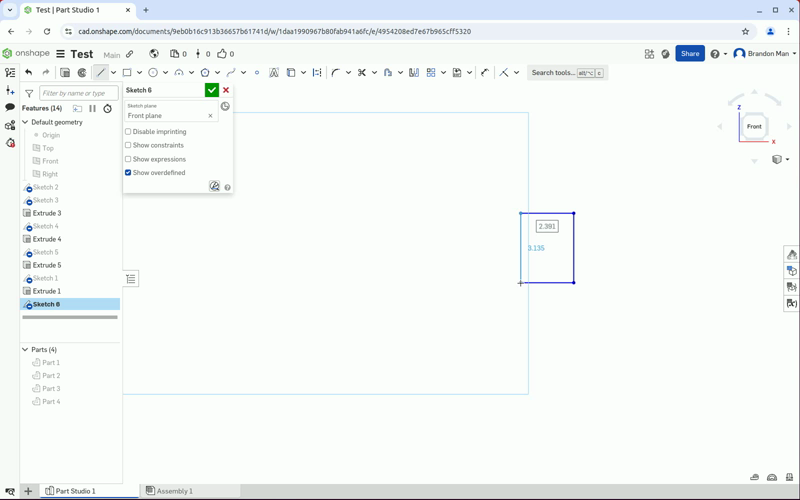
click(520, 282)
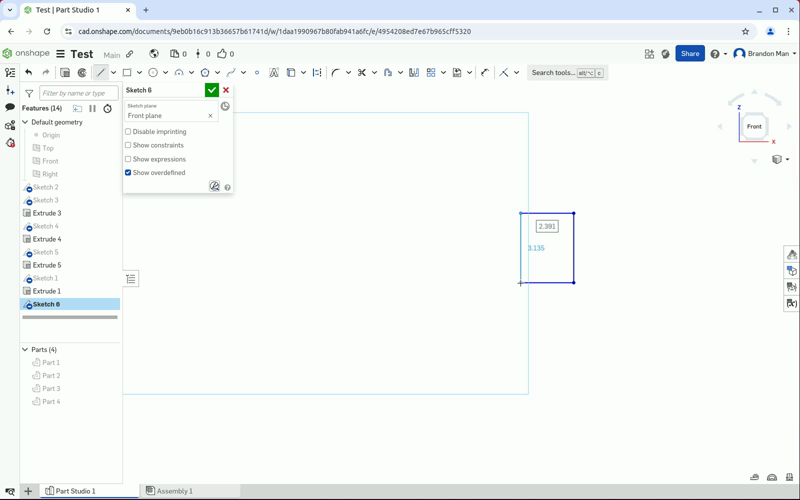
key(esc)
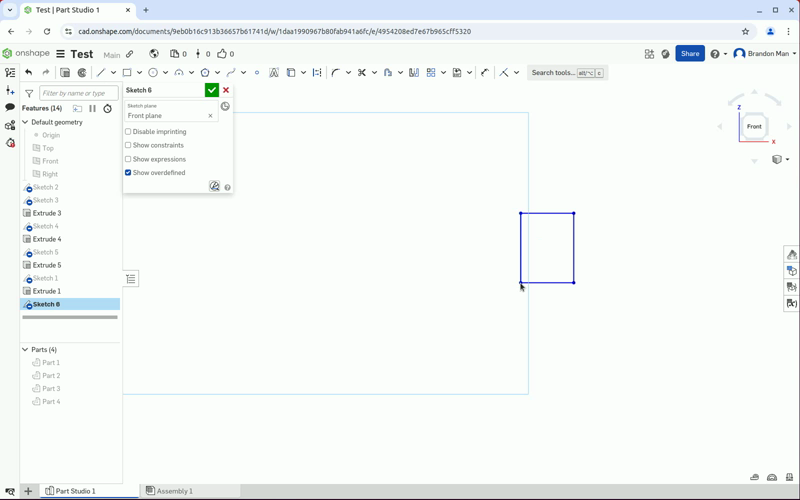
mouse_move(540, 247)
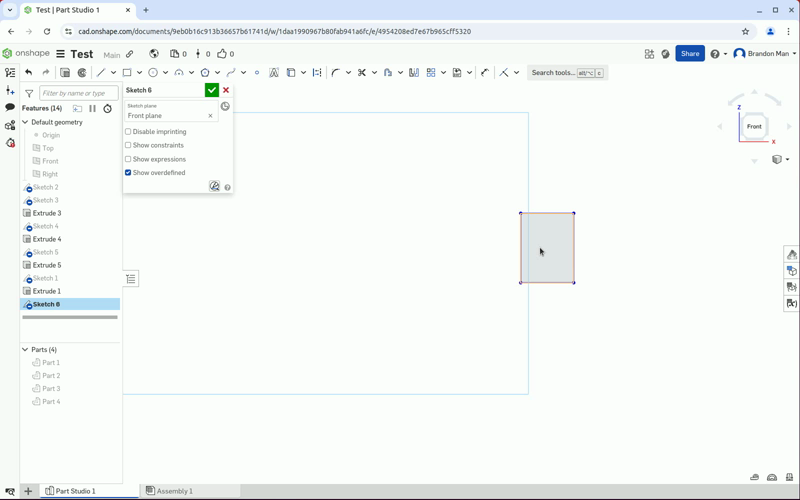
click(540, 247)
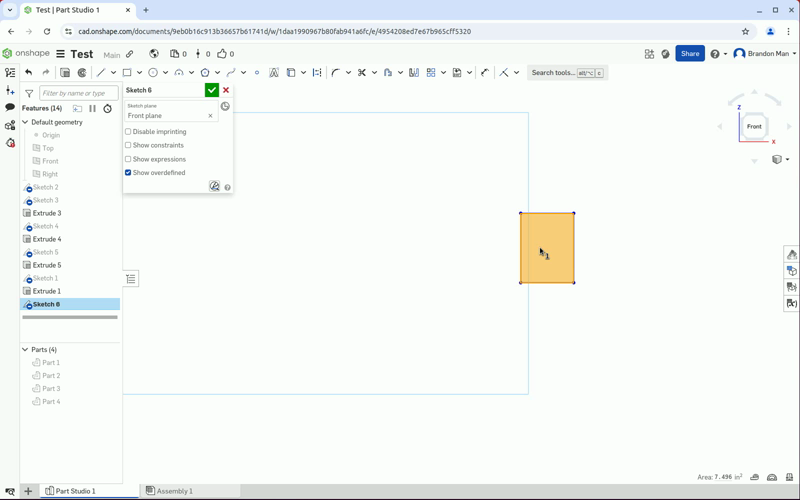
mouse_move(73, 352)
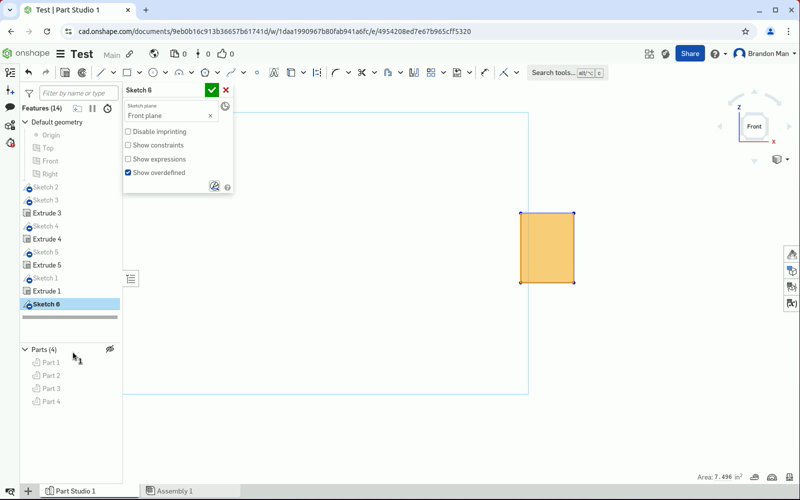
key(shift+y)
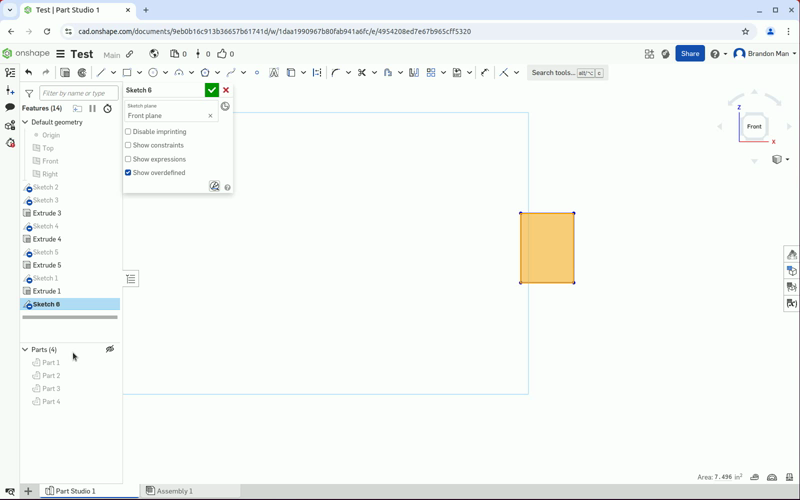
key(shift+e)
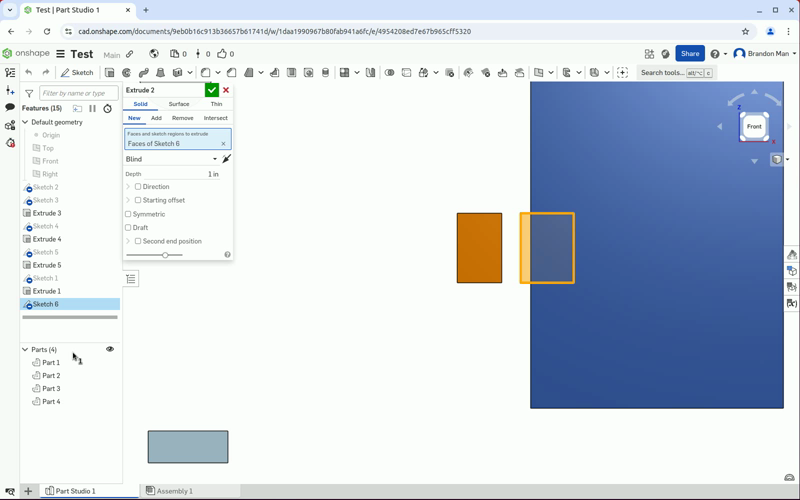
mouse_move(143, 106)
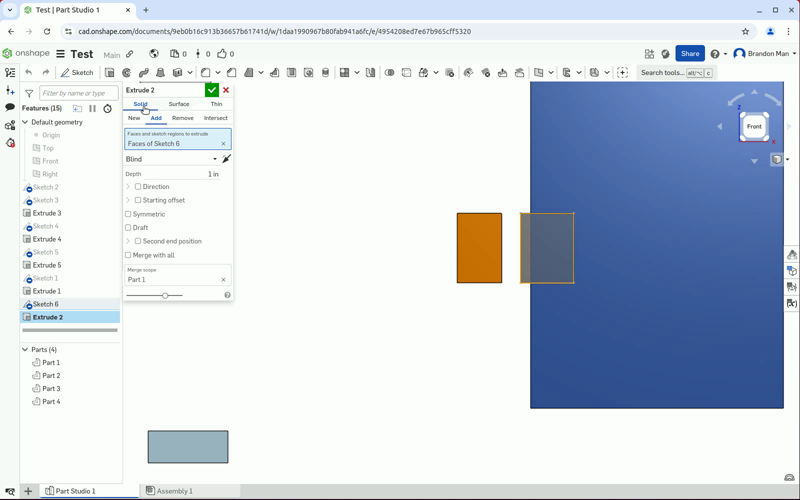
click(143, 106)
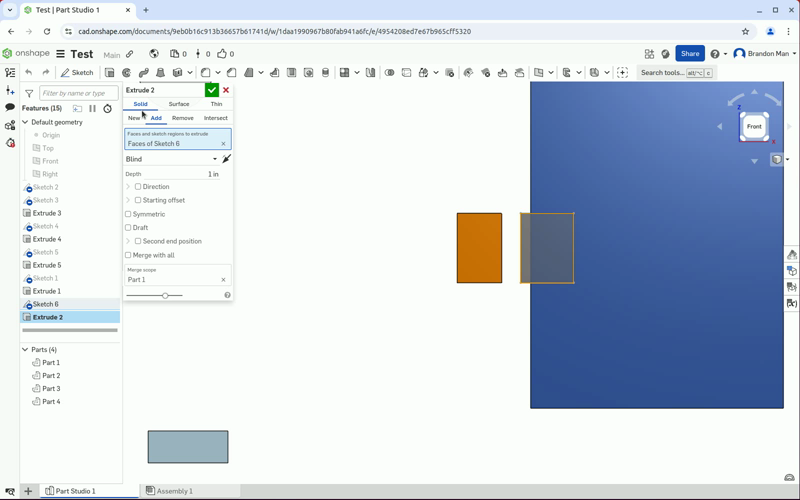
mouse_move(137, 120)
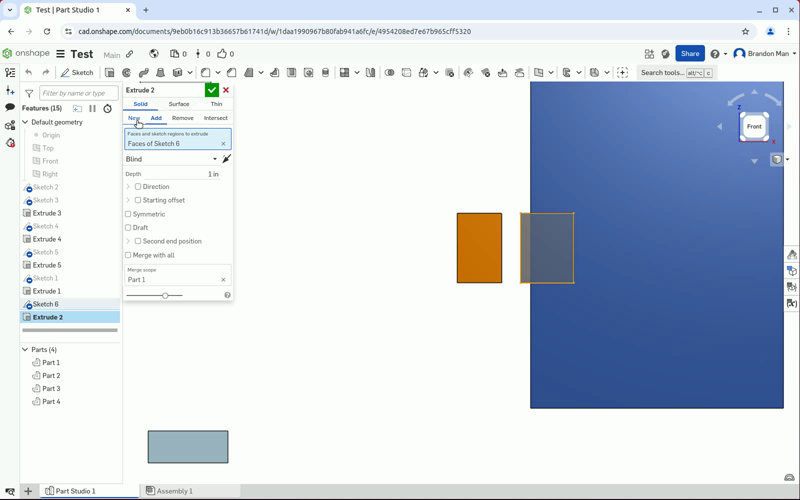
click(137, 120)
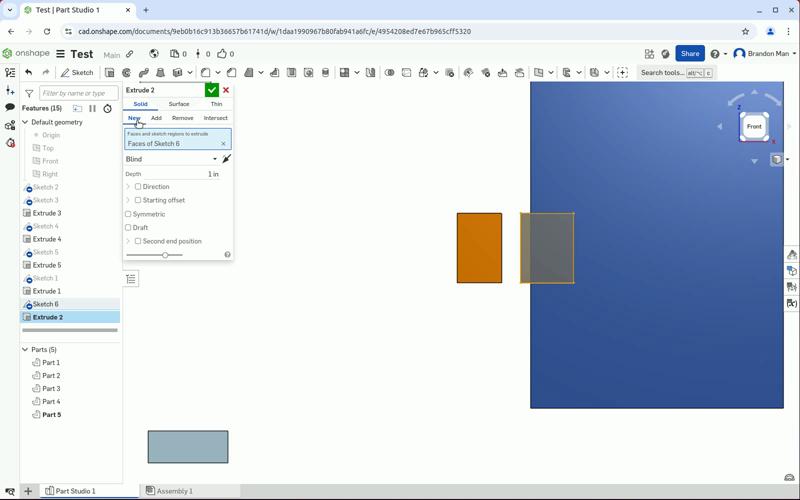
key(tab, 4)
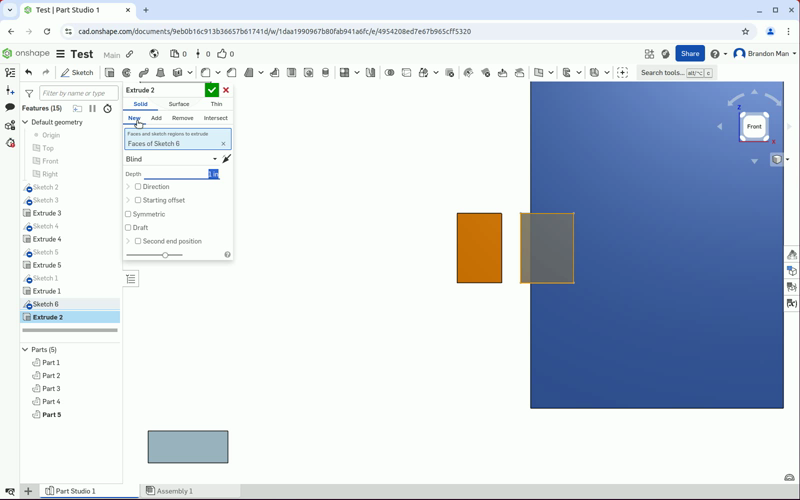
text(-0.053)
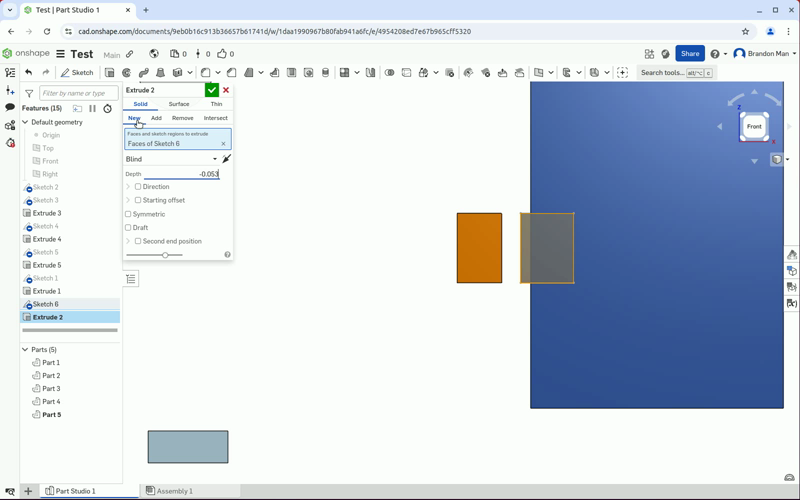
key(enter)
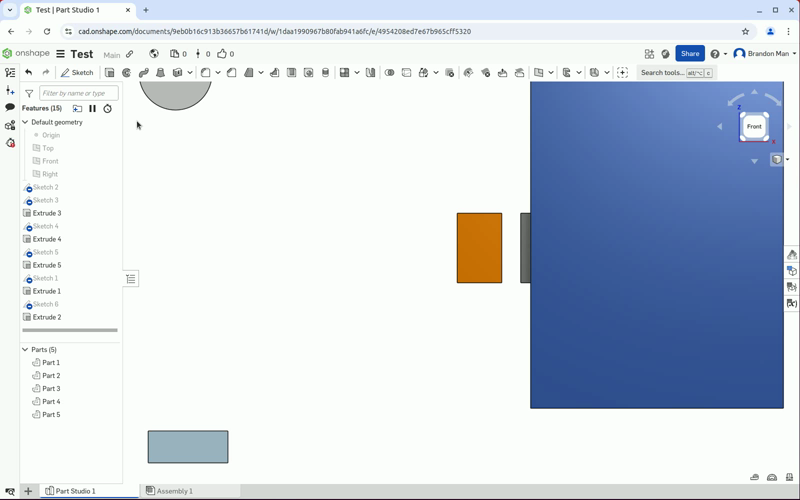
key(shift+h)
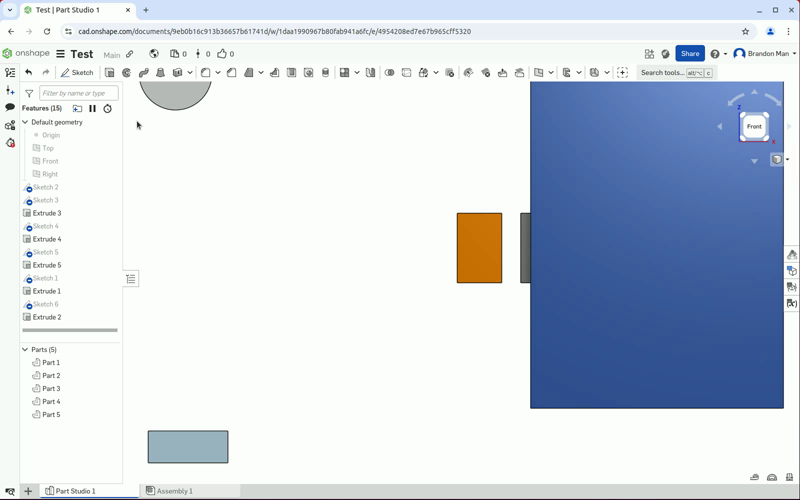
key(shift+h)
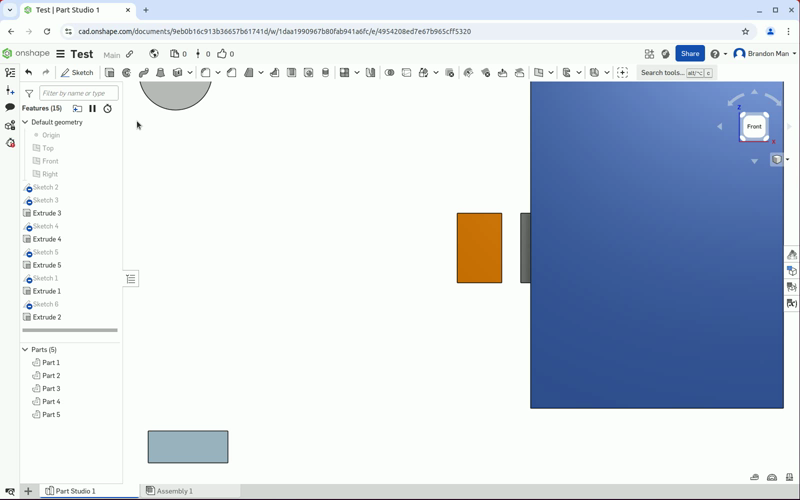
mouse_move(73, 189)
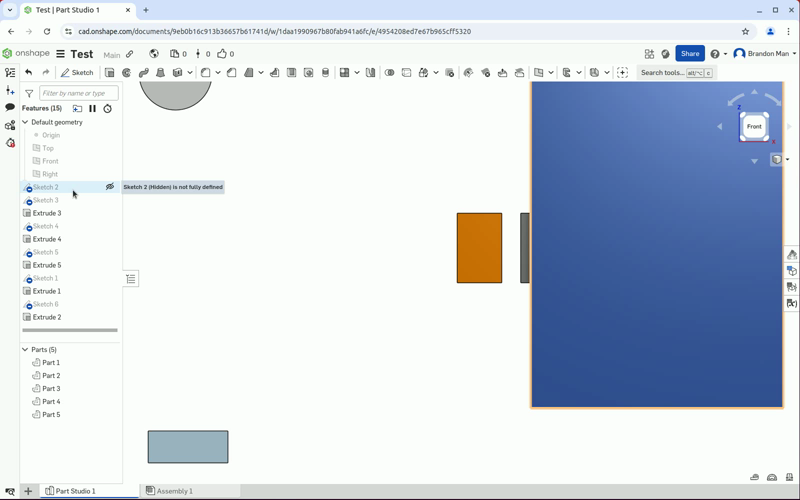
click(73, 189)
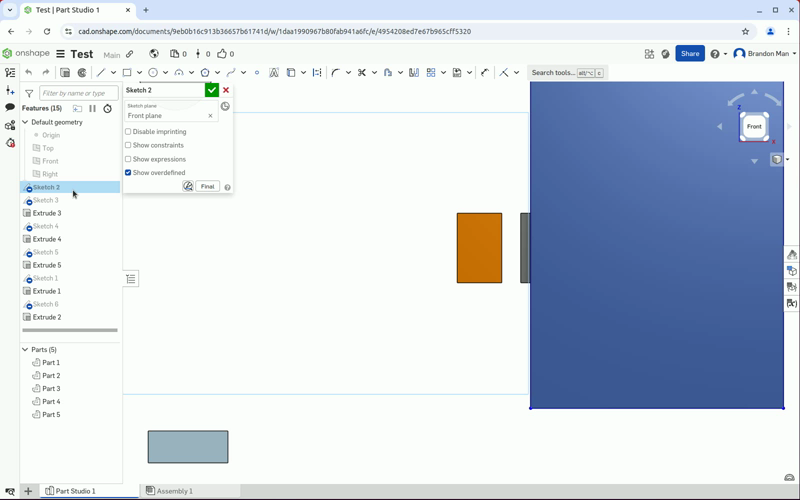
mouse_move(229, 92)
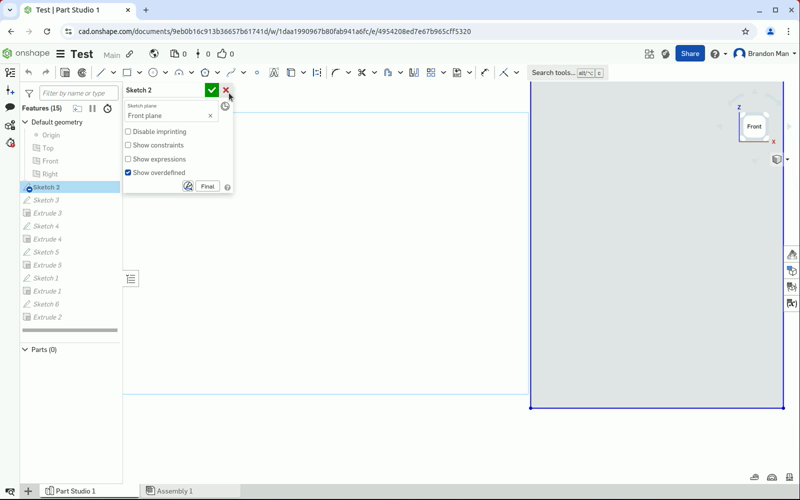
click(229, 92)
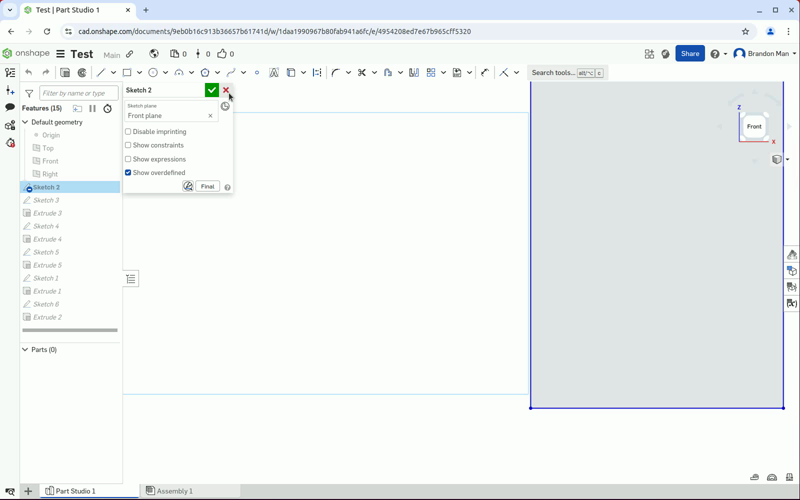
key(shift+s)
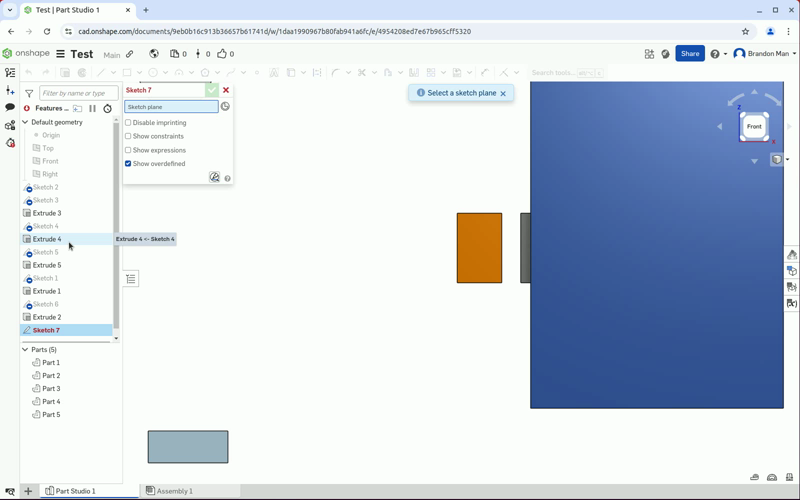
scroll(3)
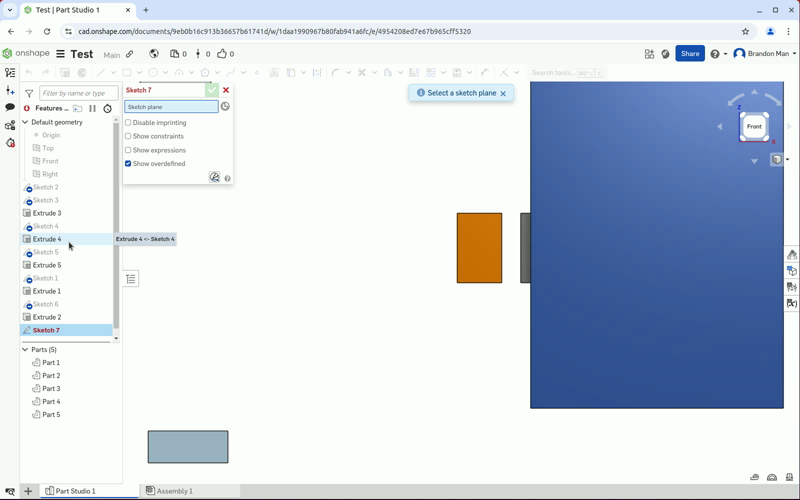
mouse_move(69, 163)
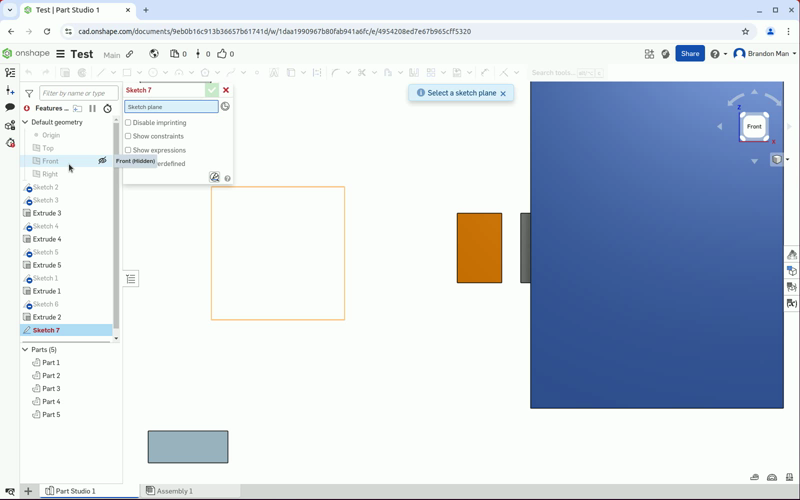
click(69, 163)
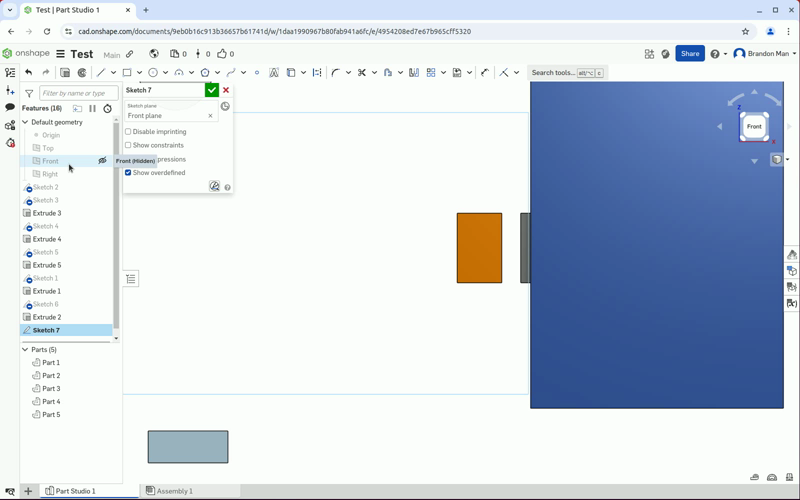
mouse_move(73, 352)
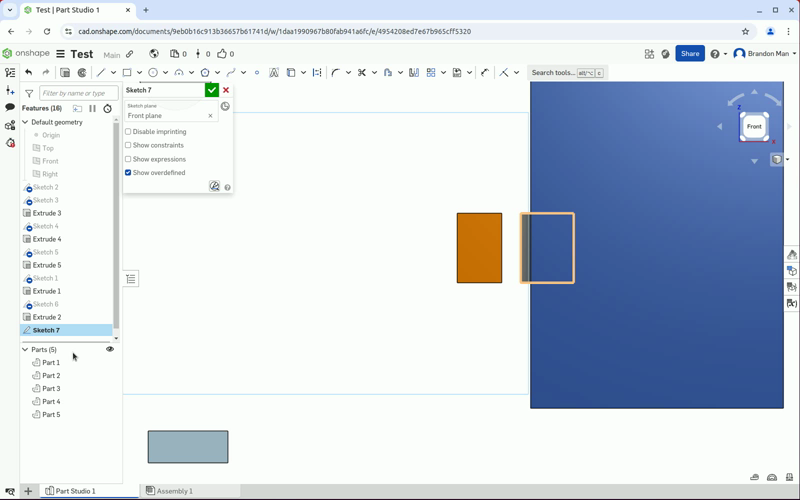
key(y)
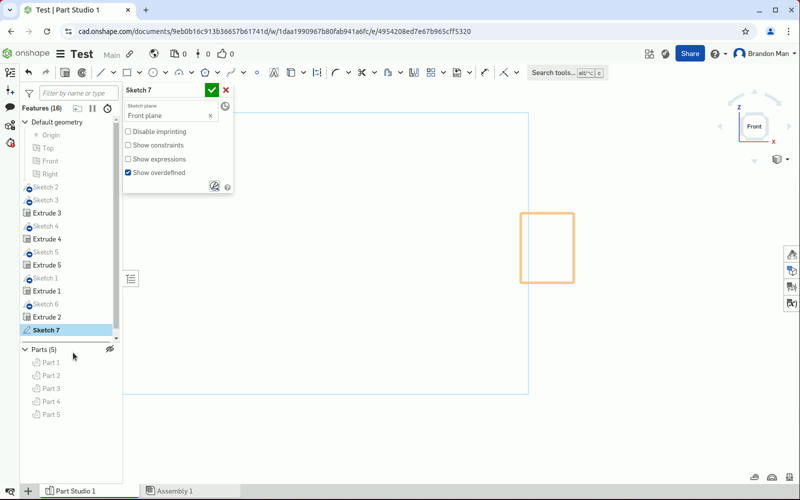
key(l)
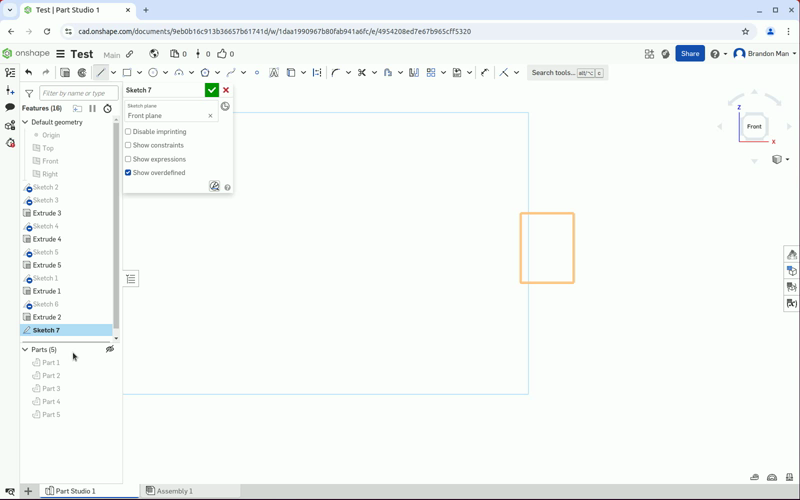
key_down(shift)
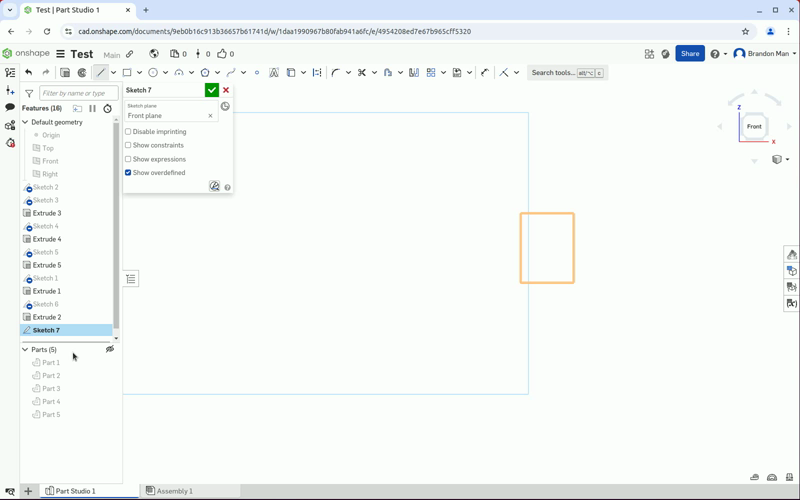
mouse_move(403, 282)
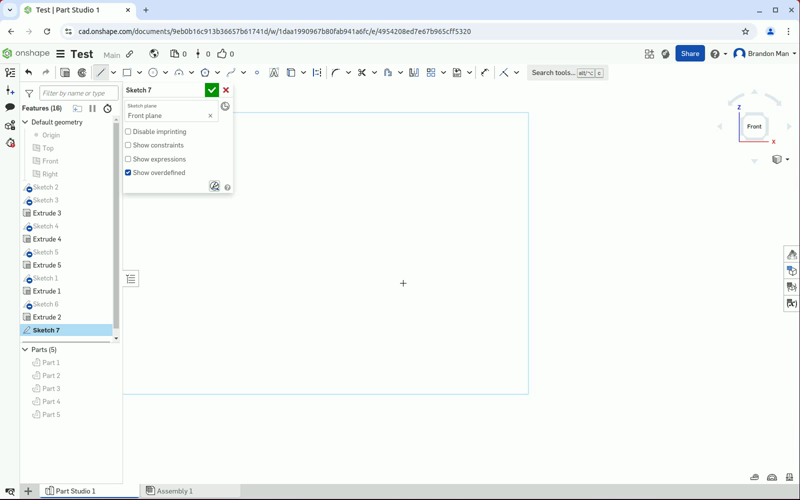
click(403, 282)
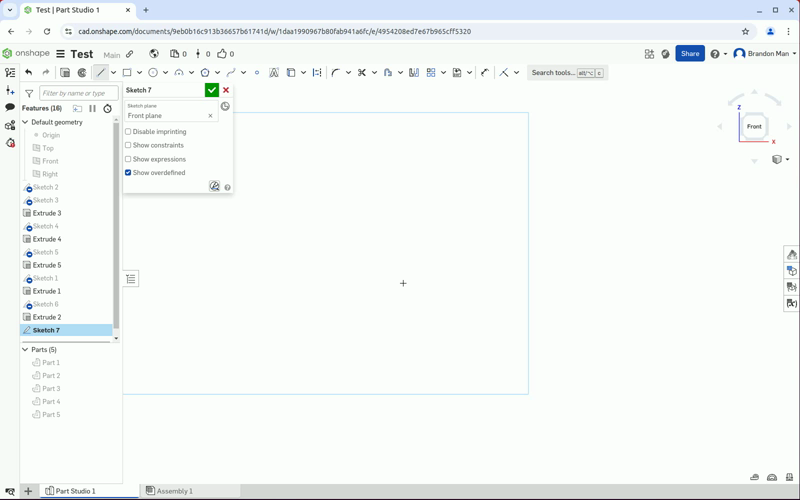
key_up(shift)
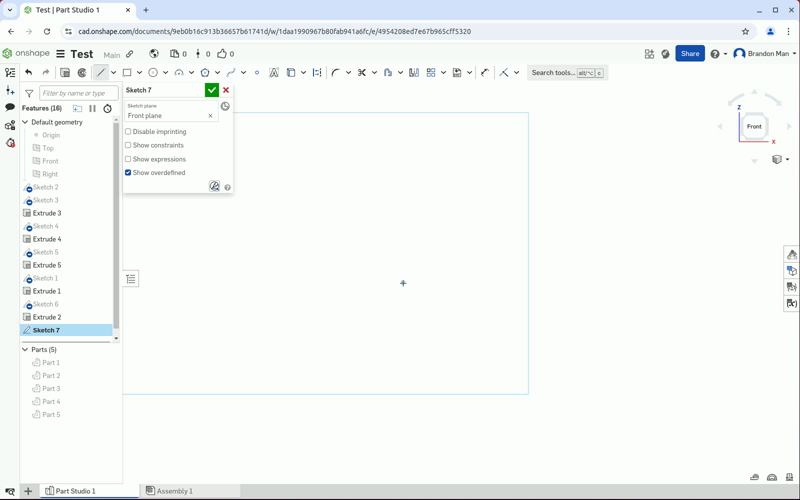
key_down(shift)
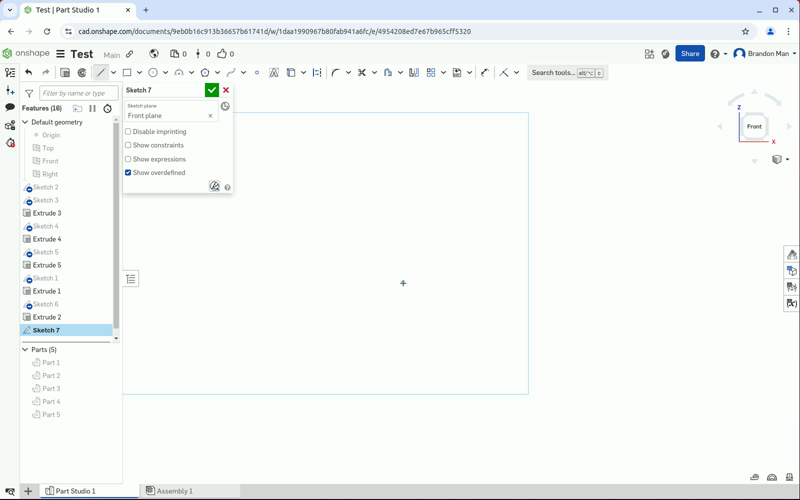
mouse_move(433, 282)
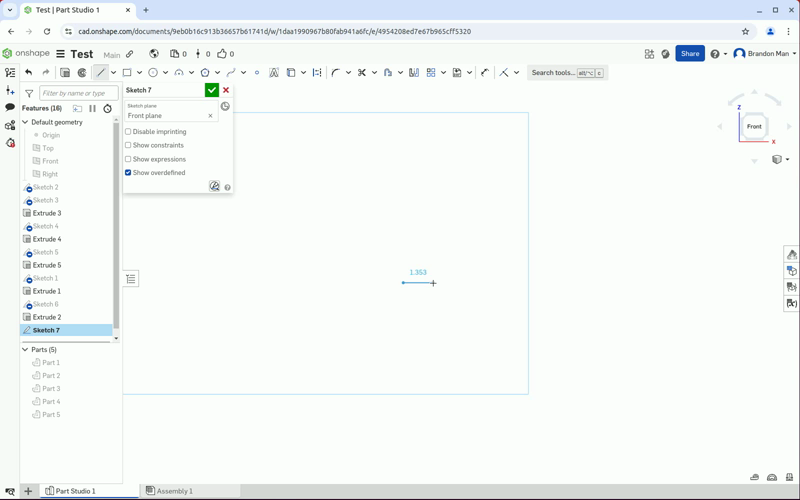
mouse_move(419, 282)
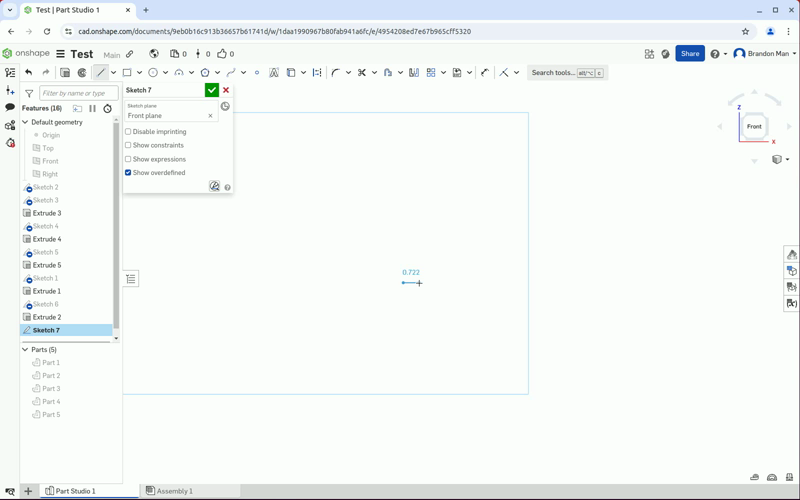
click(419, 282)
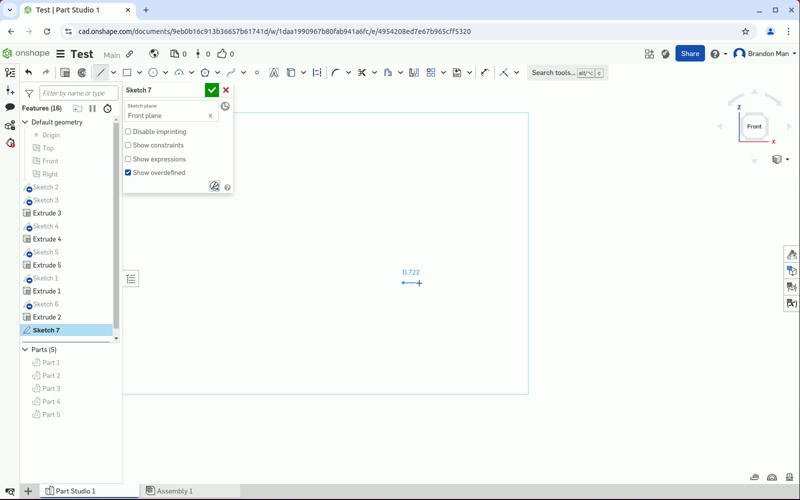
key_up(shift)
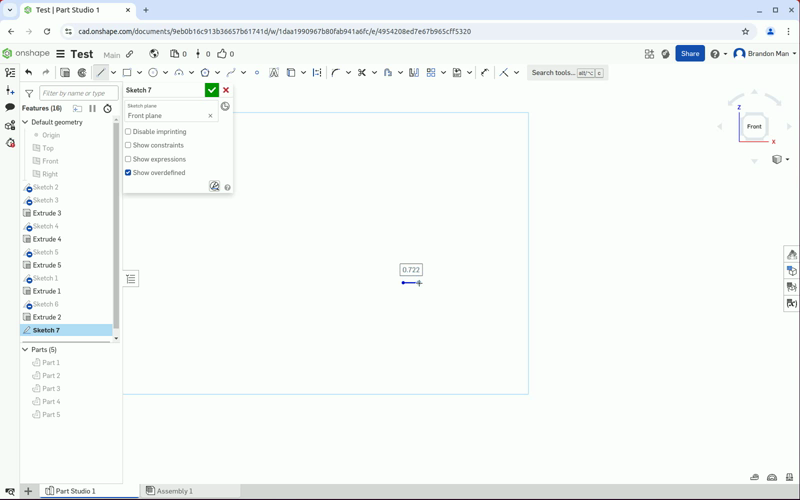
key_down(shift)
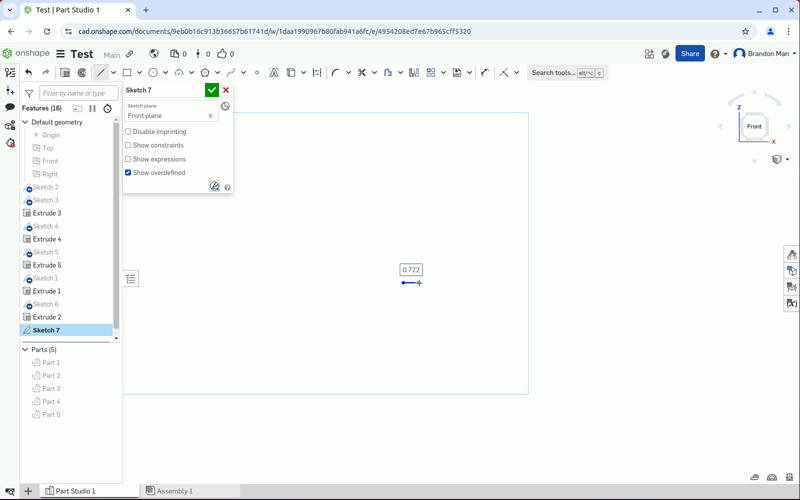
mouse_move(449, 282)
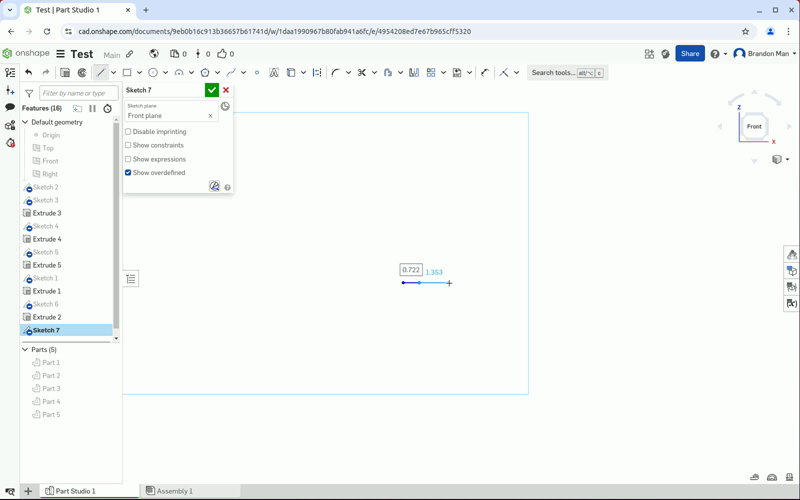
mouse_move(419, 241)
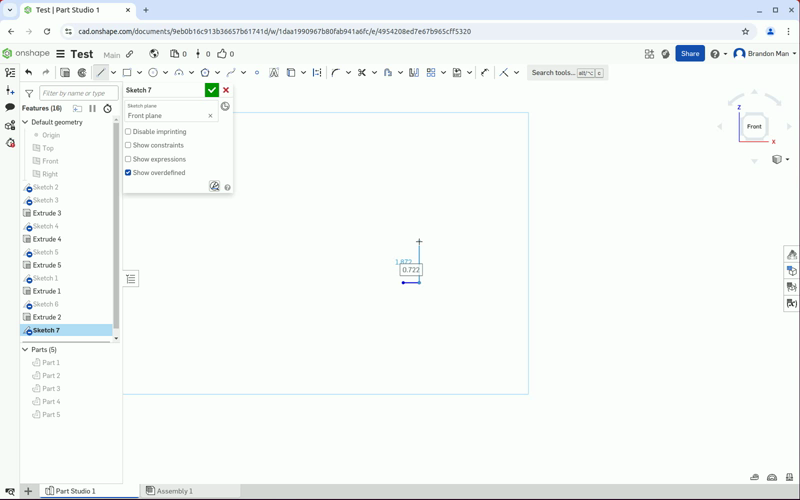
click(419, 241)
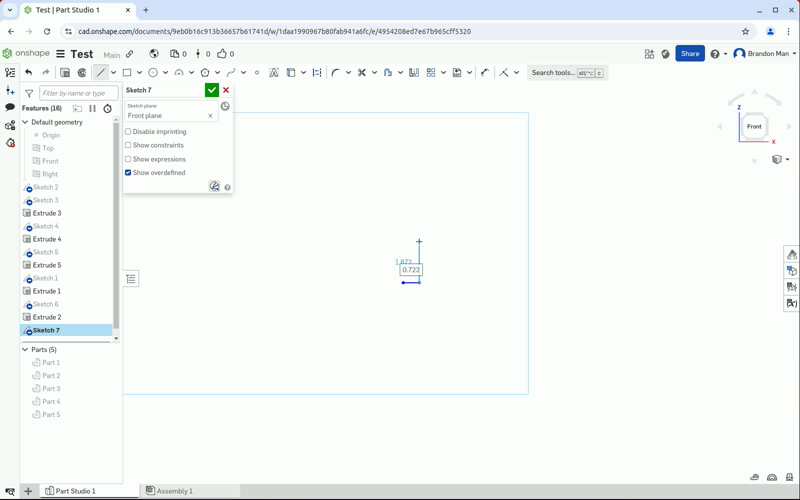
key_up(shift)
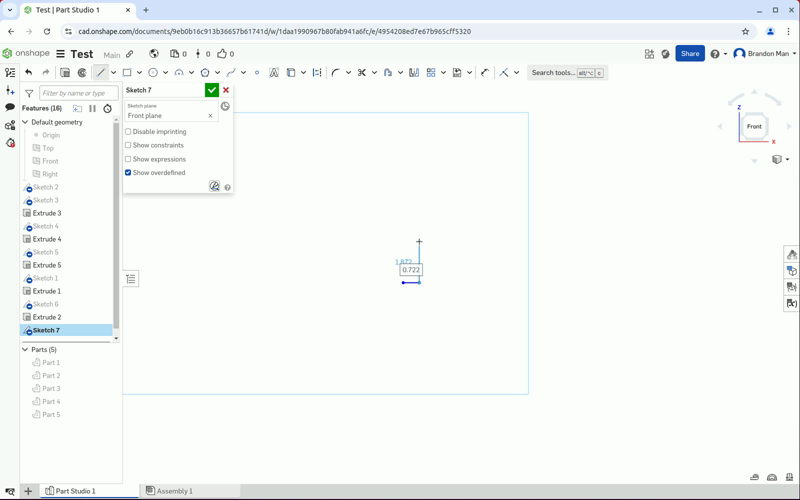
key_down(shift)
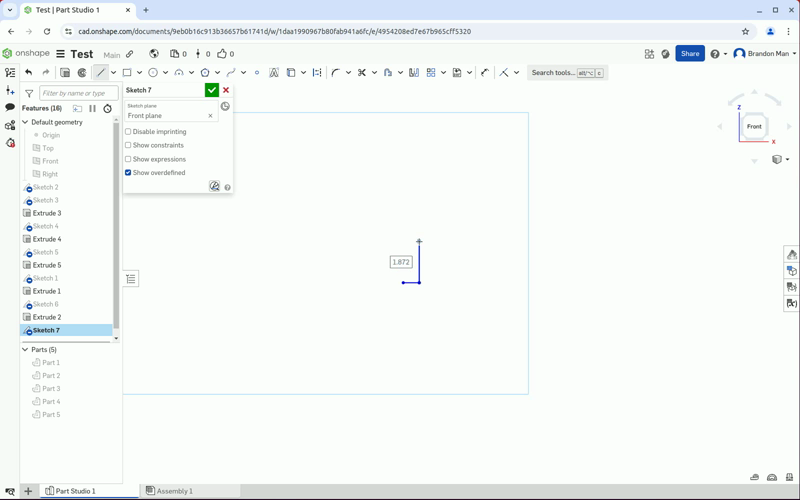
mouse_move(449, 241)
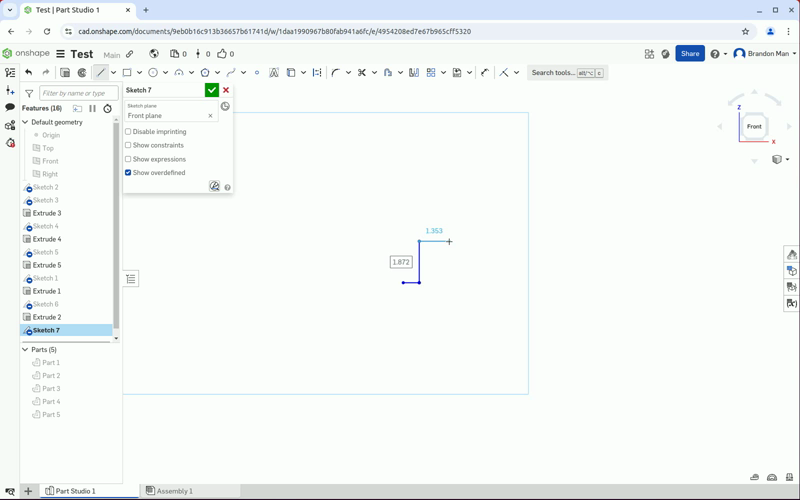
mouse_move(403, 241)
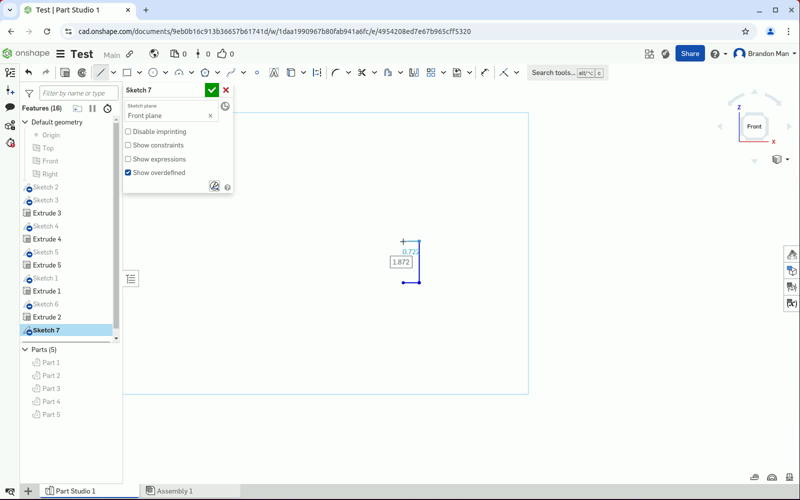
click(403, 241)
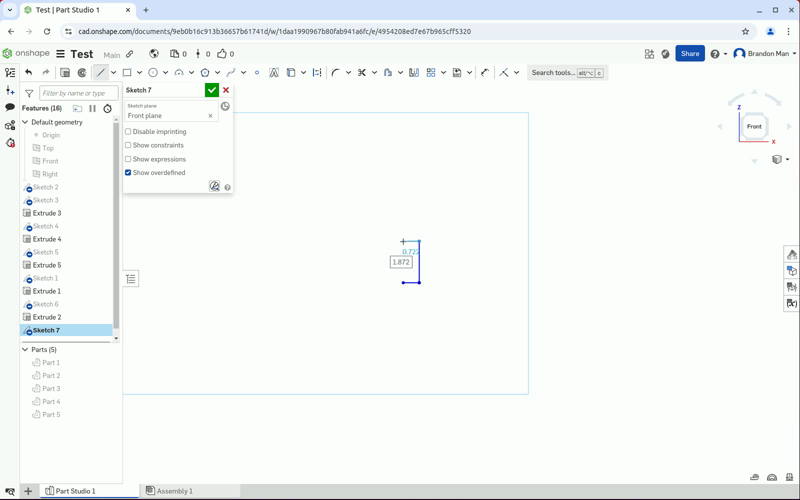
key_up(shift)
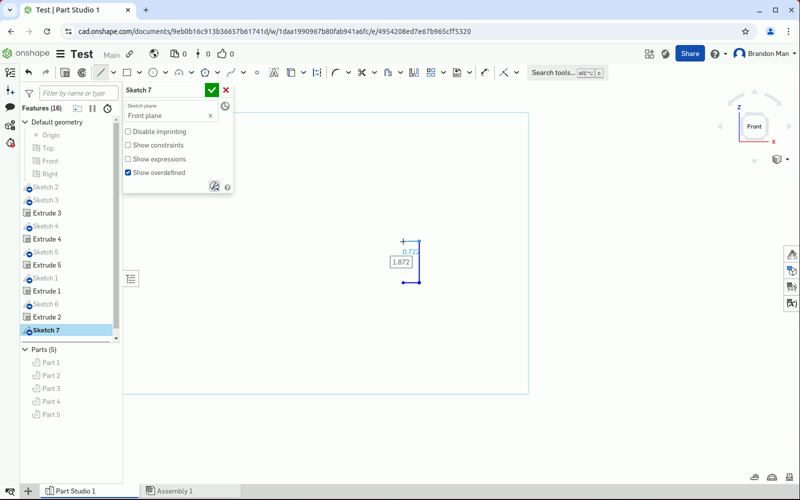
mouse_move(433, 241)
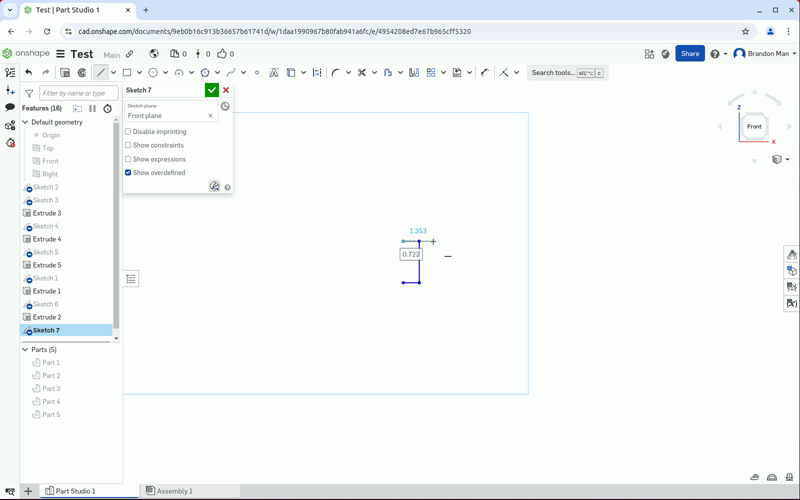
key_down(shift)
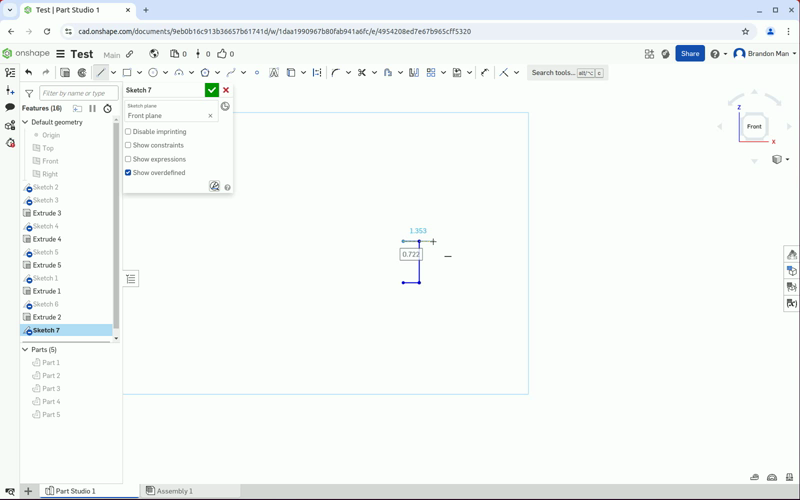
mouse_move(403, 282)
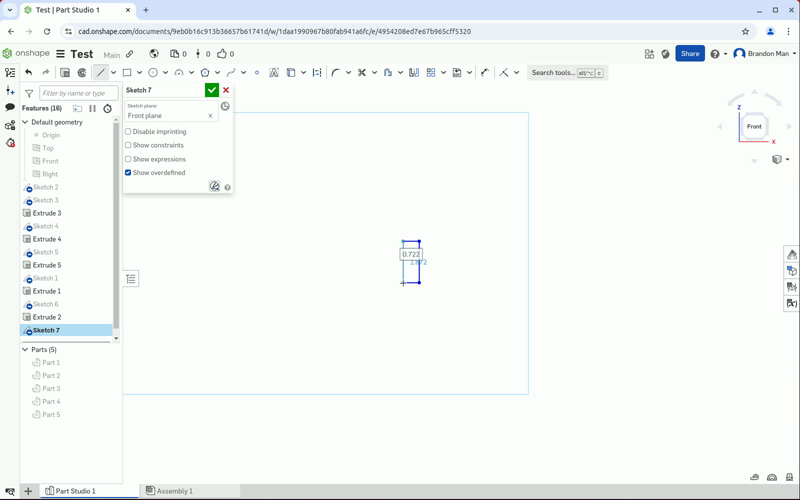
key_up(shift)
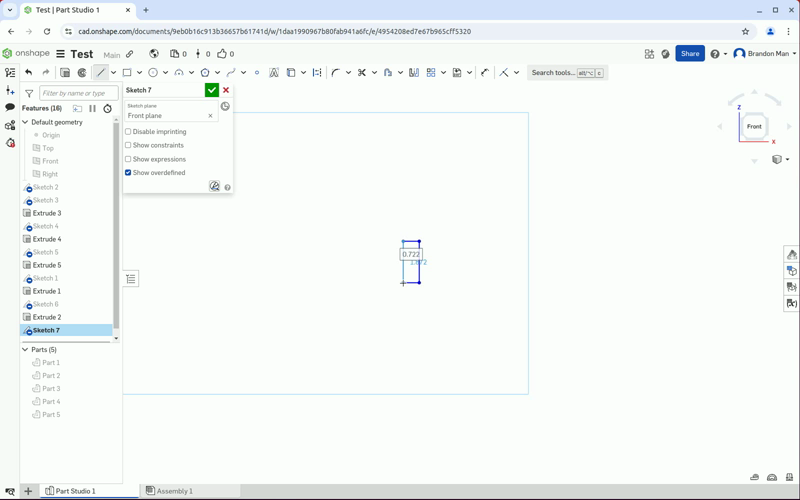
click(403, 282)
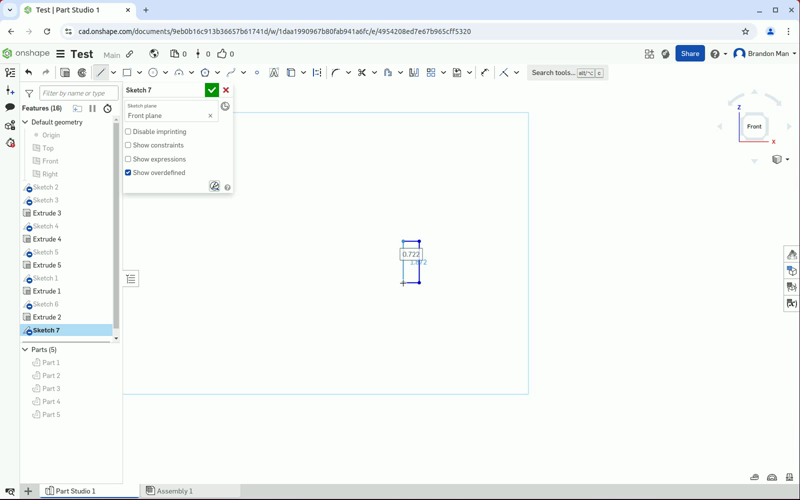
key(esc)
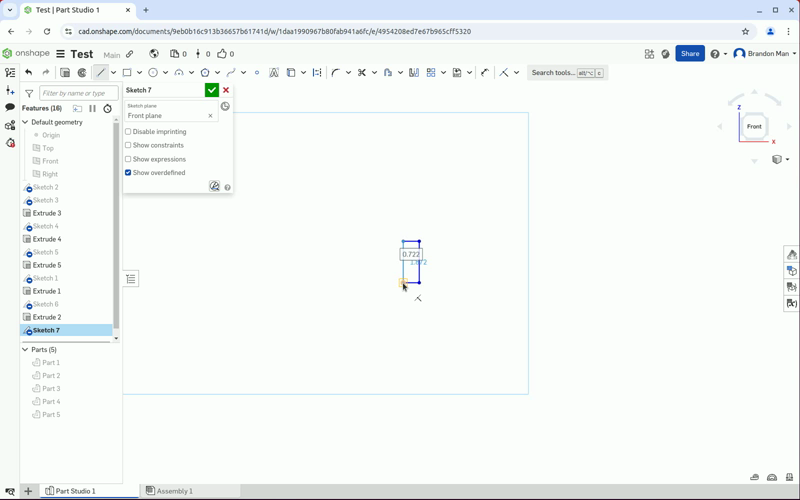
mouse_move(414, 263)
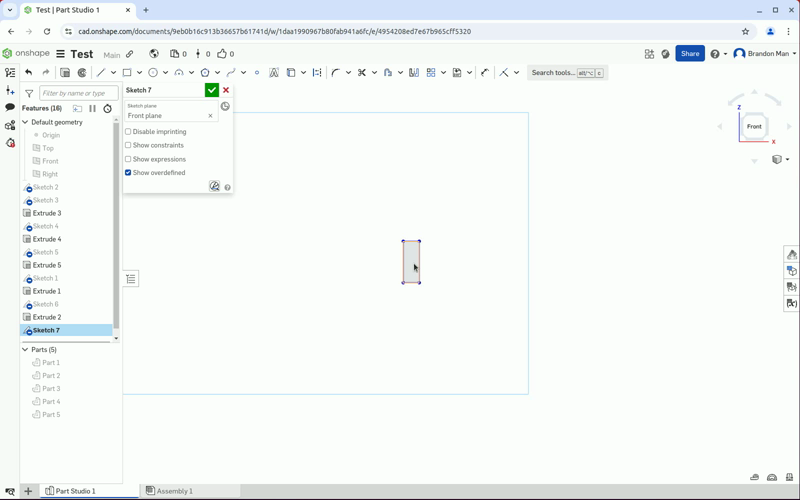
scroll(6)
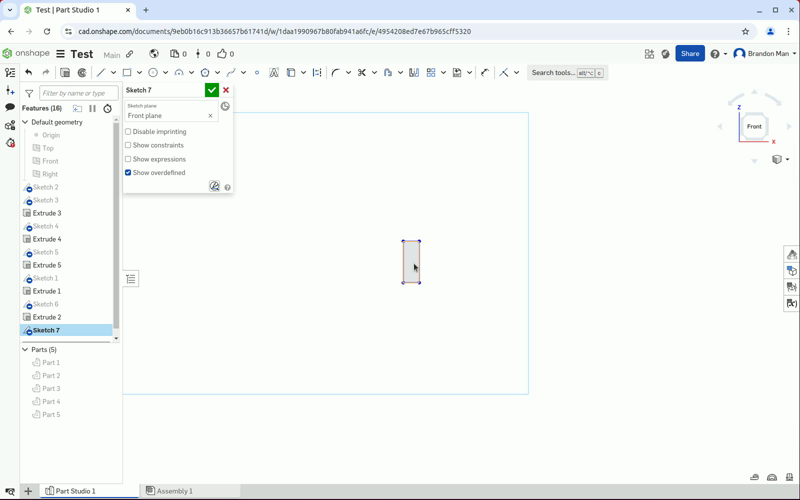
scroll(6)
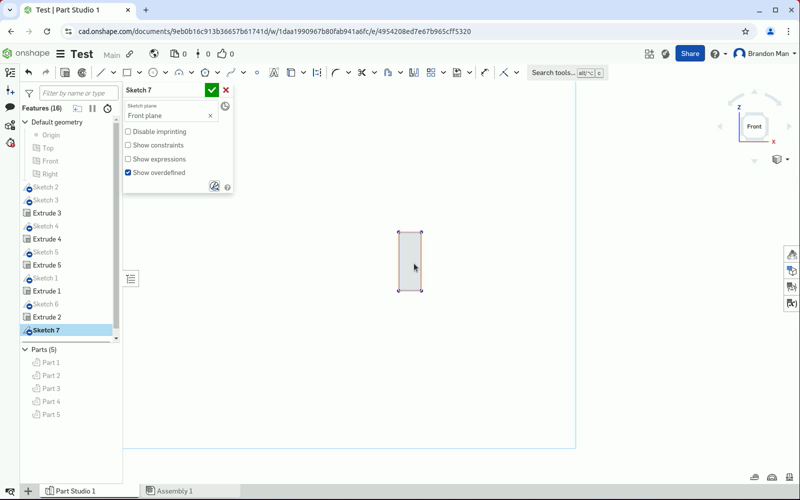
scroll(6)
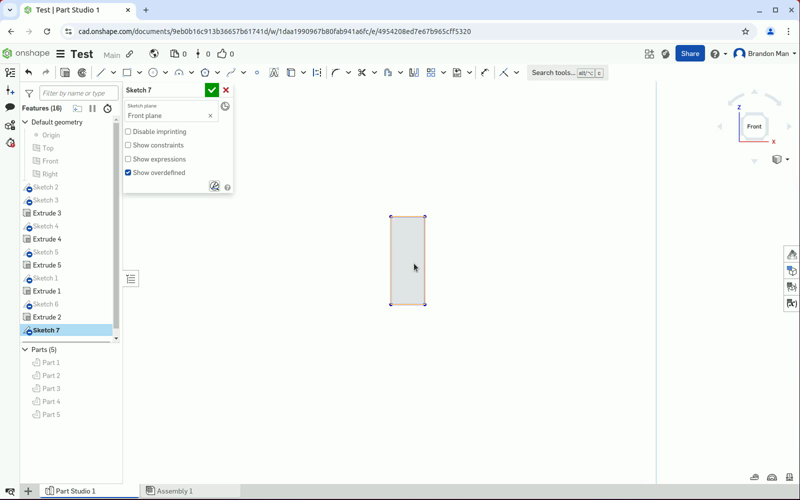
scroll(6)
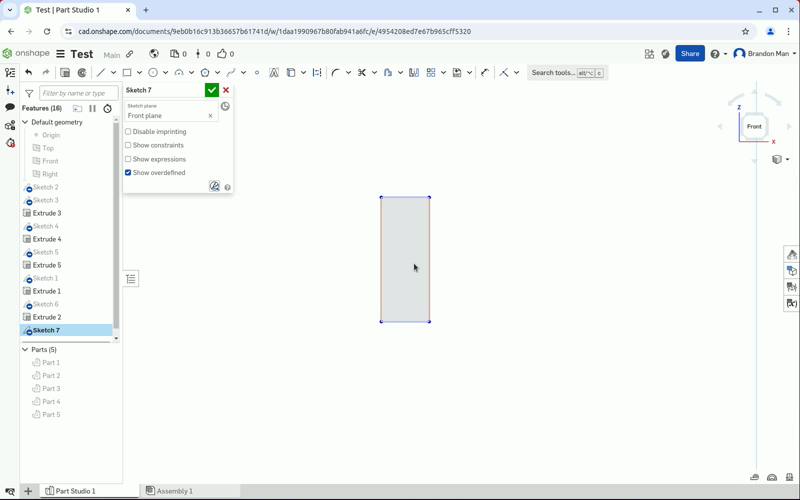
scroll(6)
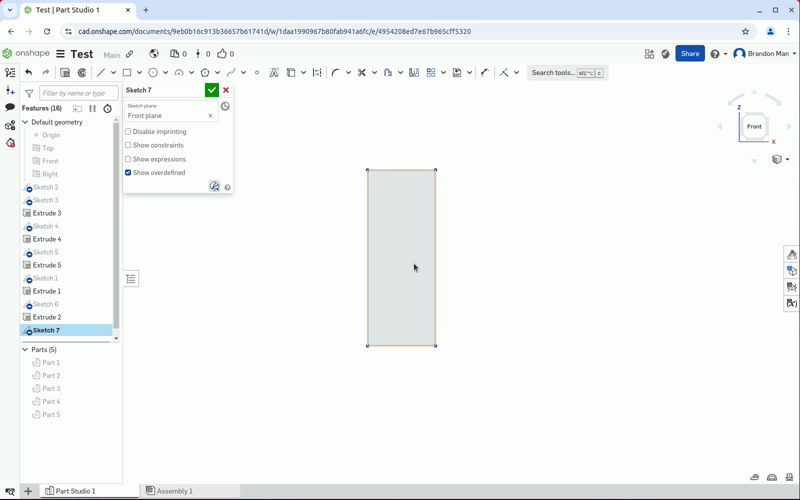
scroll(6)
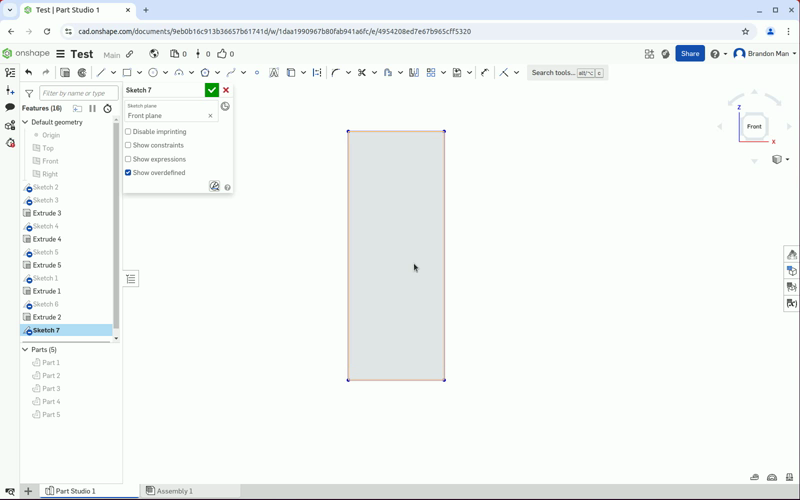
scroll(6)
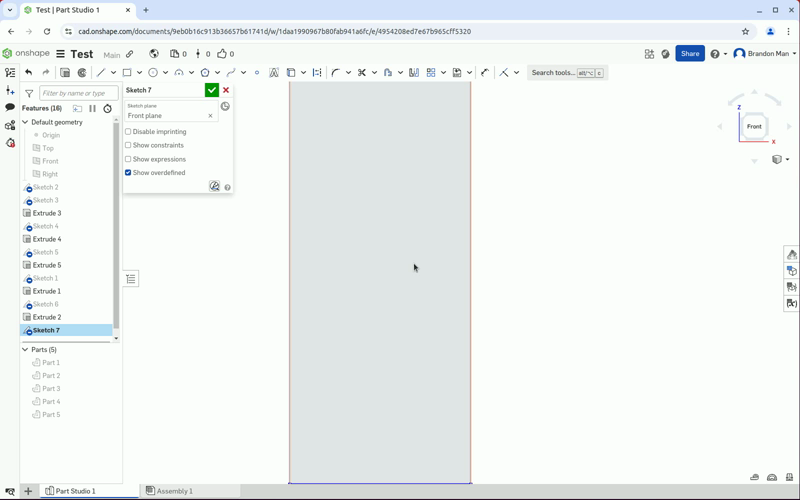
click(414, 263)
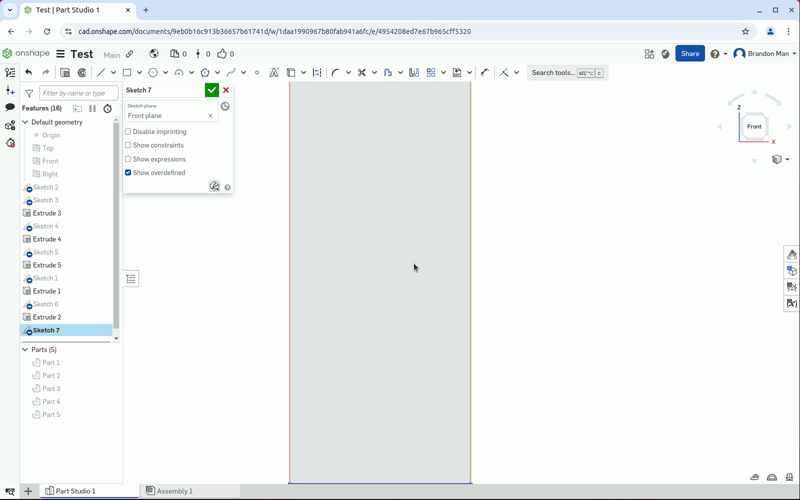
scroll(-6)
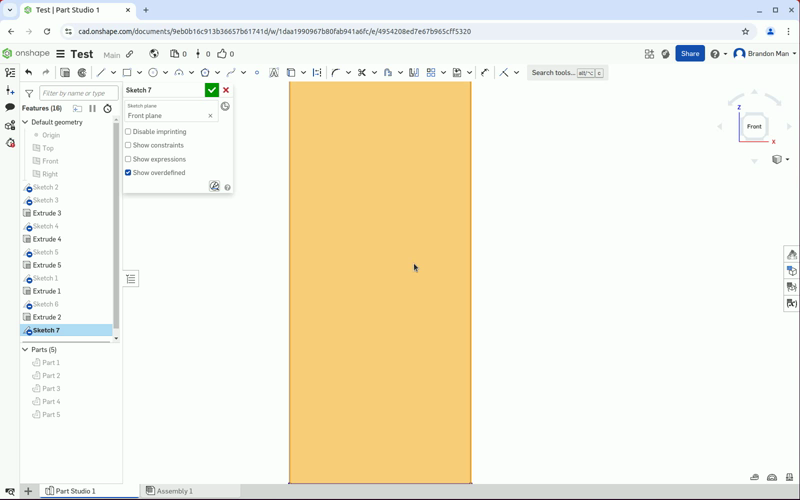
scroll(-6)
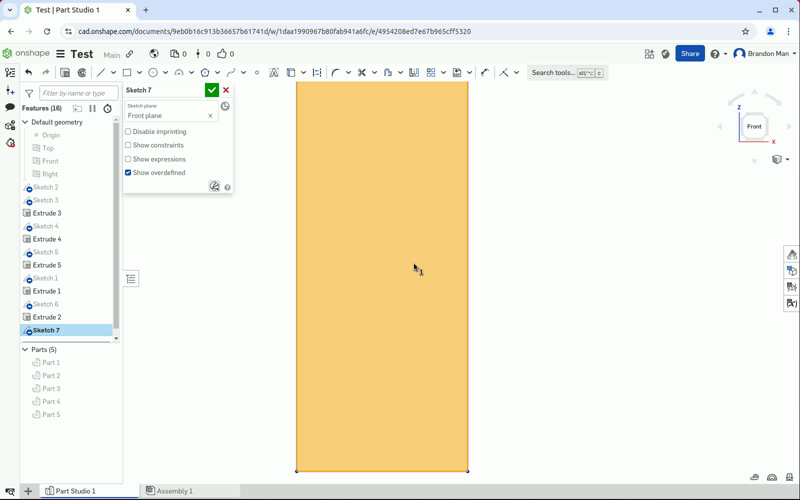
scroll(-6)
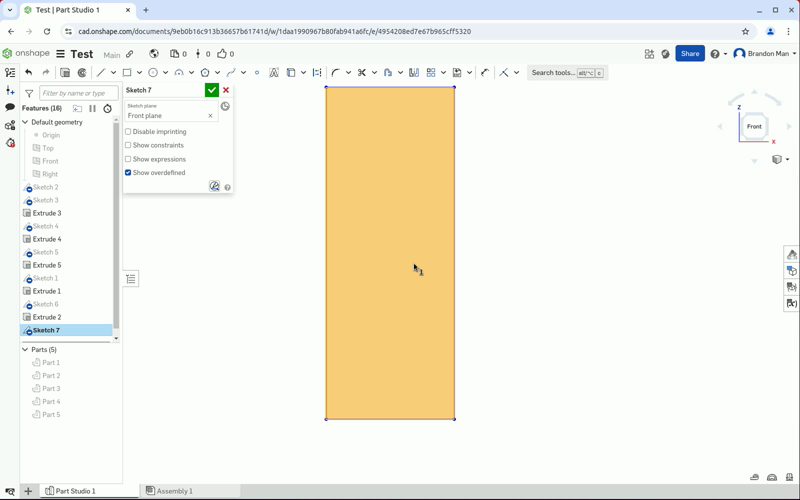
scroll(-6)
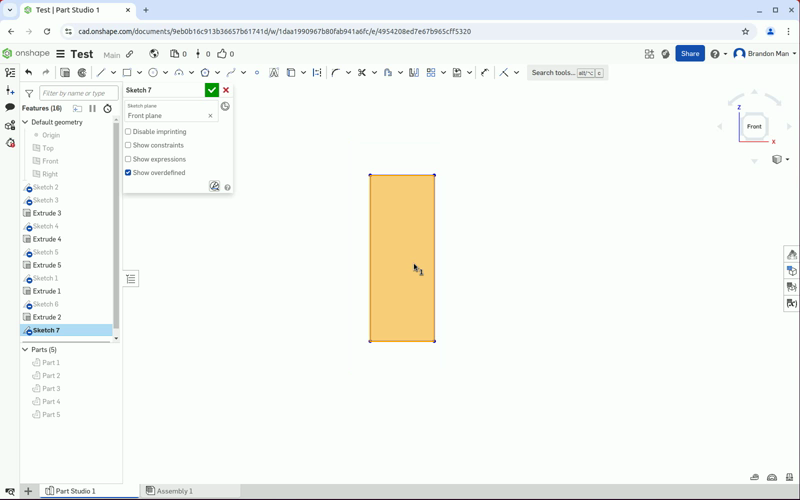
scroll(-6)
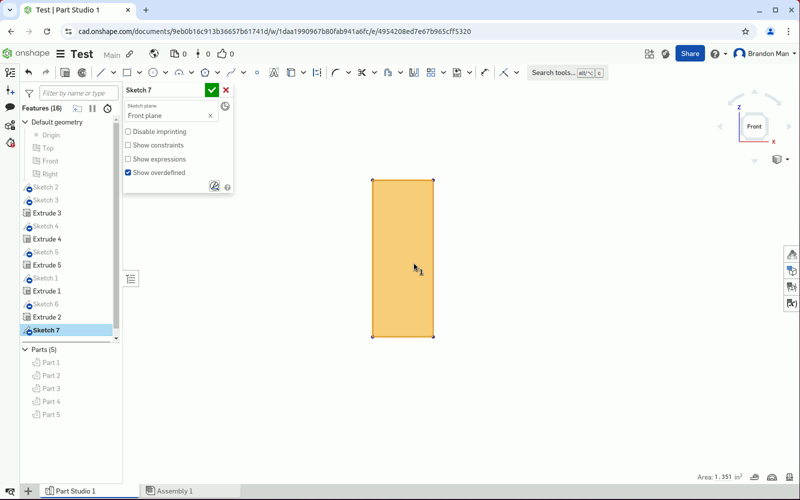
scroll(-6)
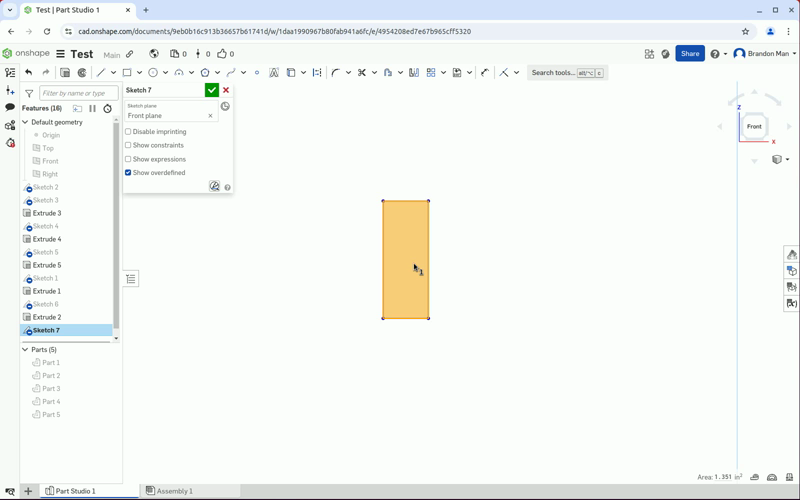
scroll(-6)
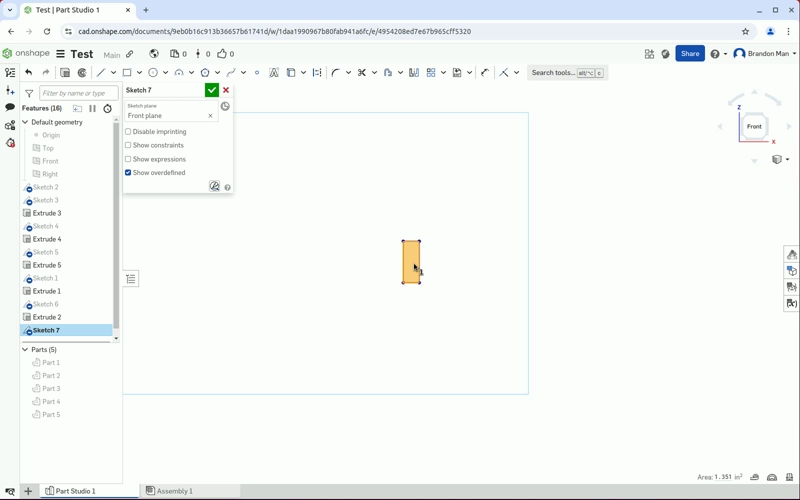
mouse_move(73, 352)
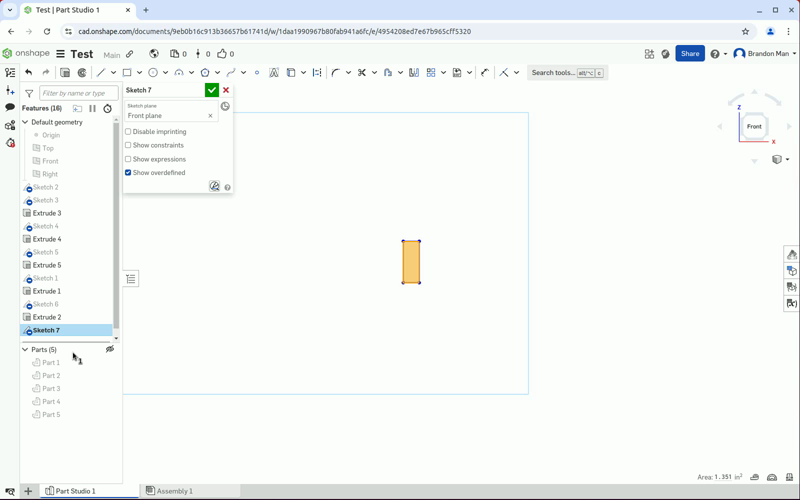
key(shift+y)
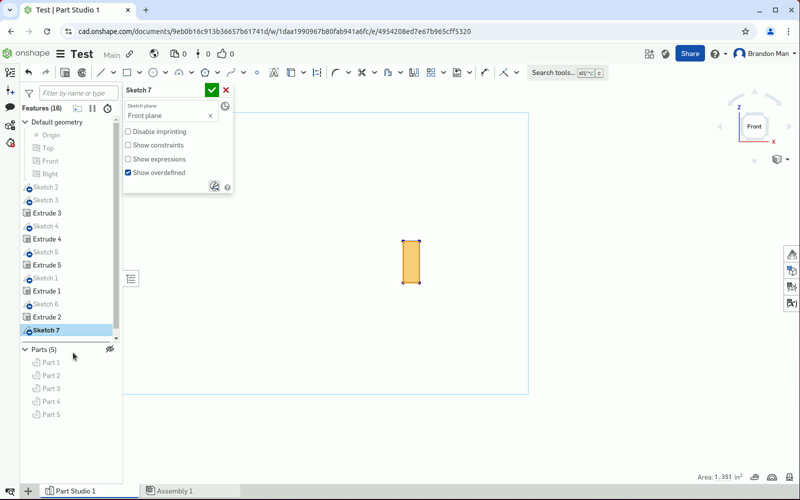
key(shift+e)
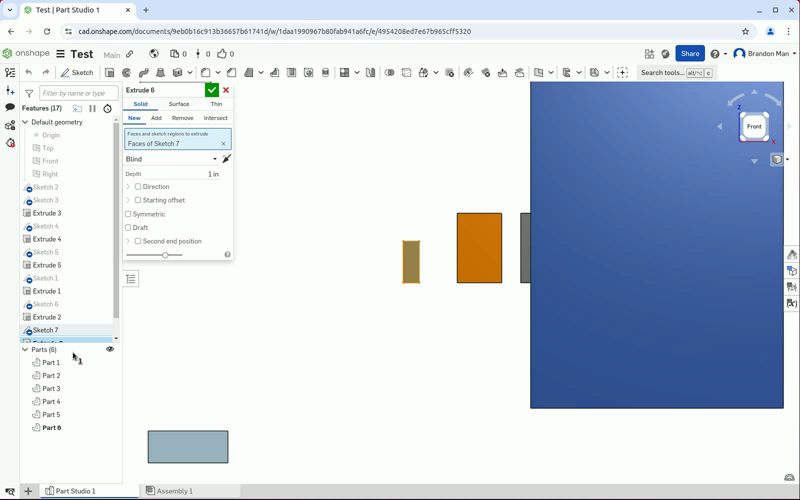
mouse_move(143, 106)
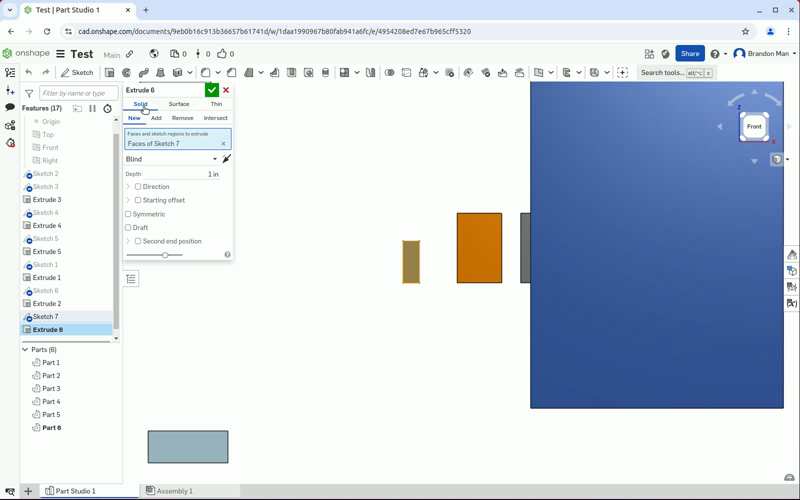
click(143, 106)
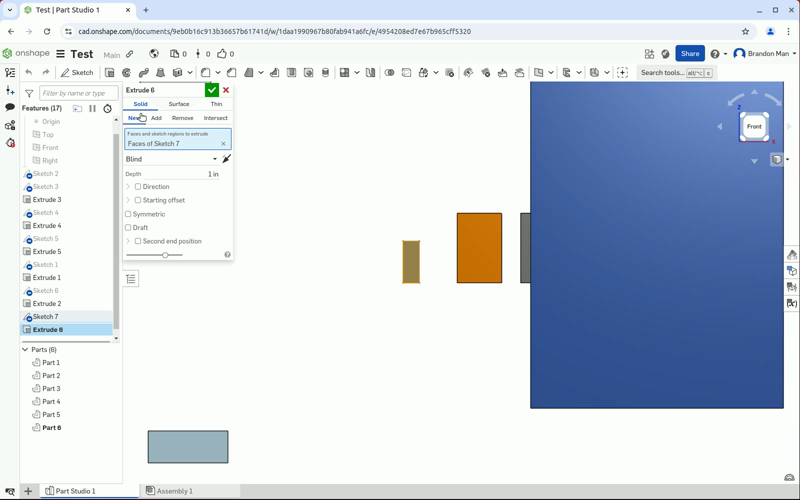
mouse_move(137, 120)
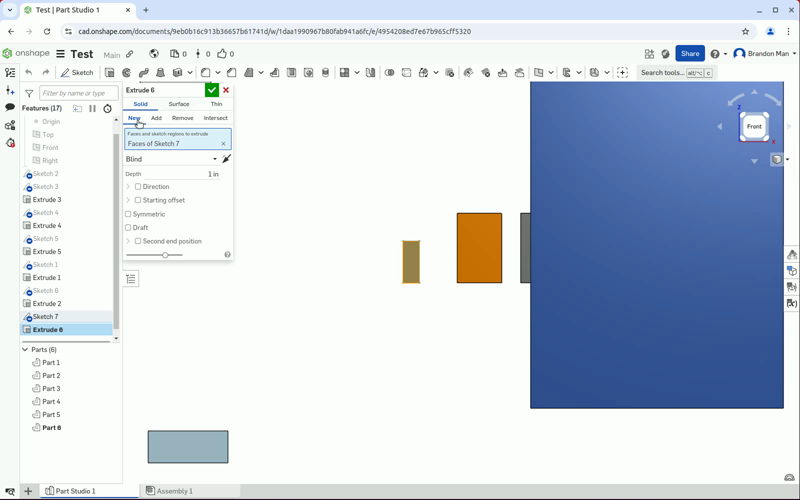
click(137, 120)
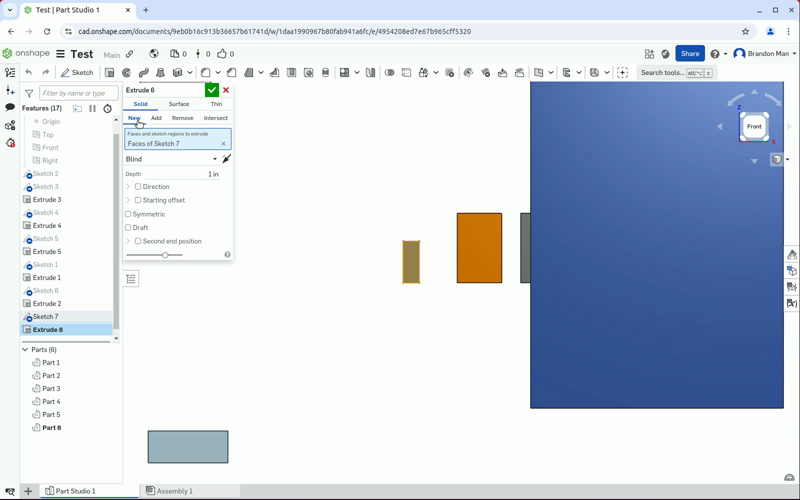
key(tab, 4)
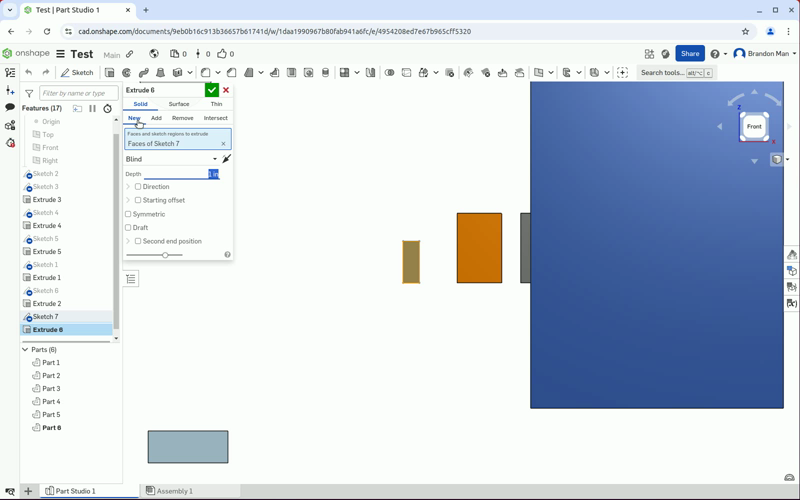
text(-0.053)
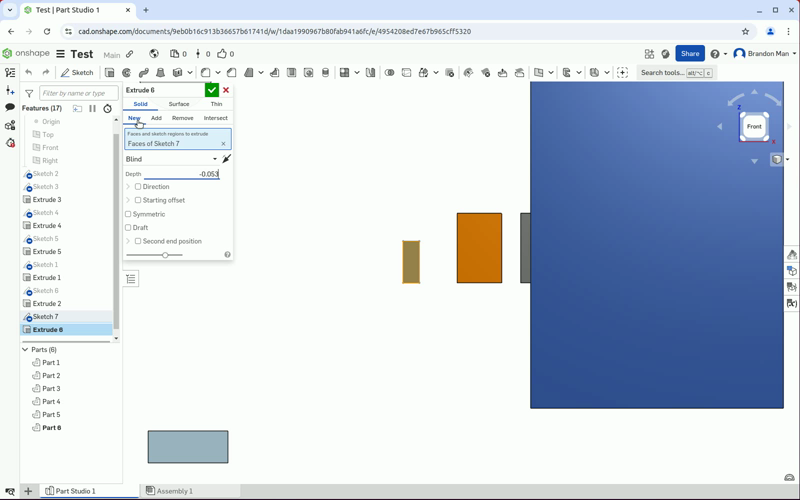
key(enter)
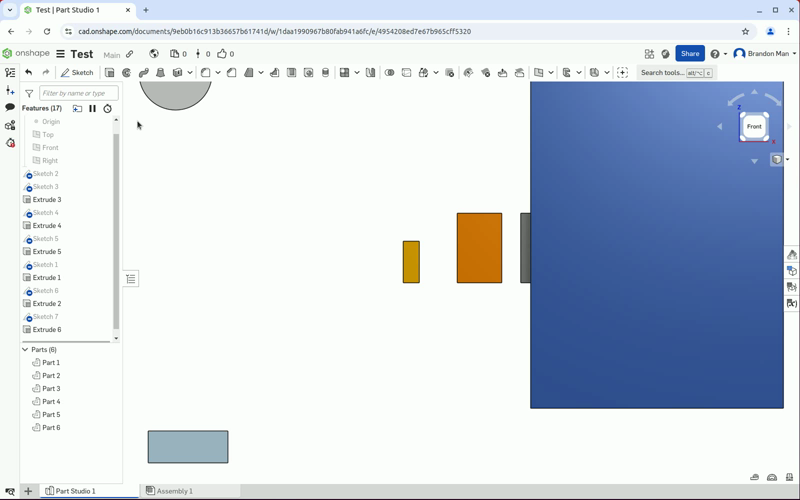
key(shift+h)
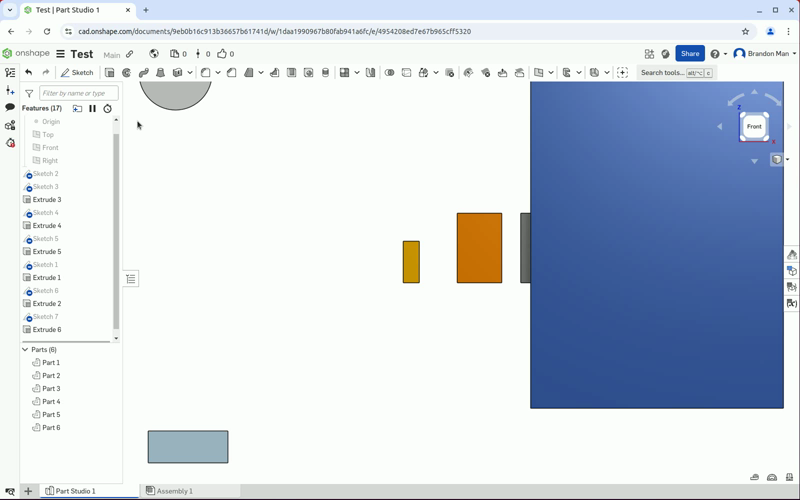
key(shift+h)
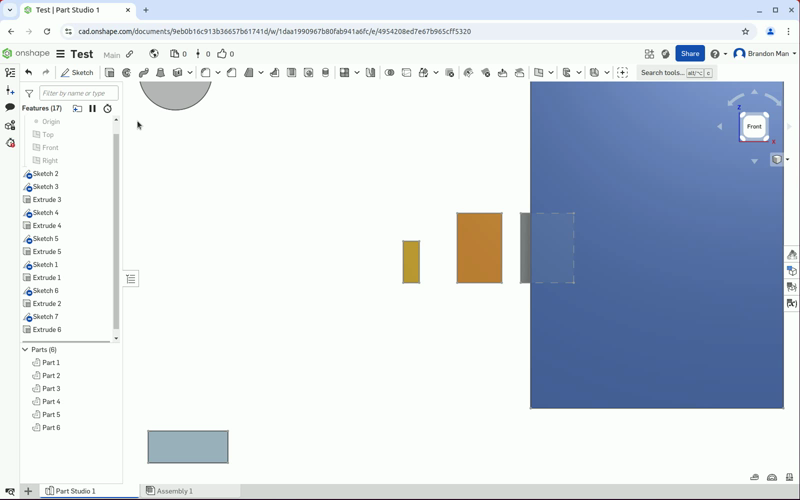
key(shift+7)
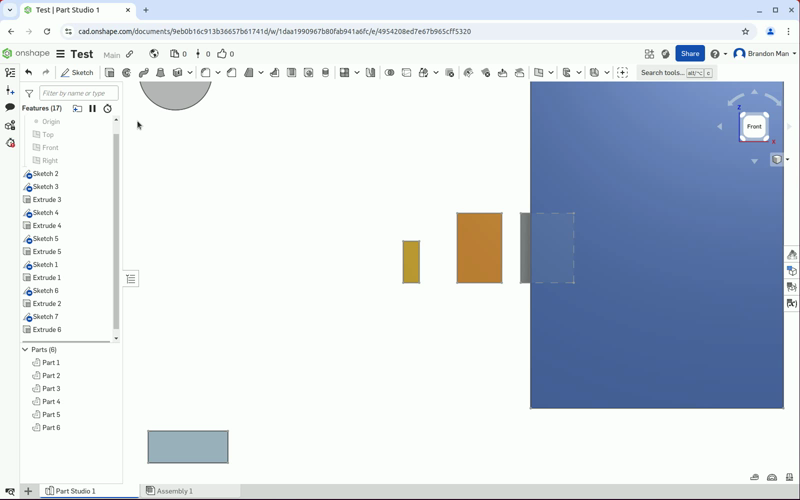
key(left, 2)
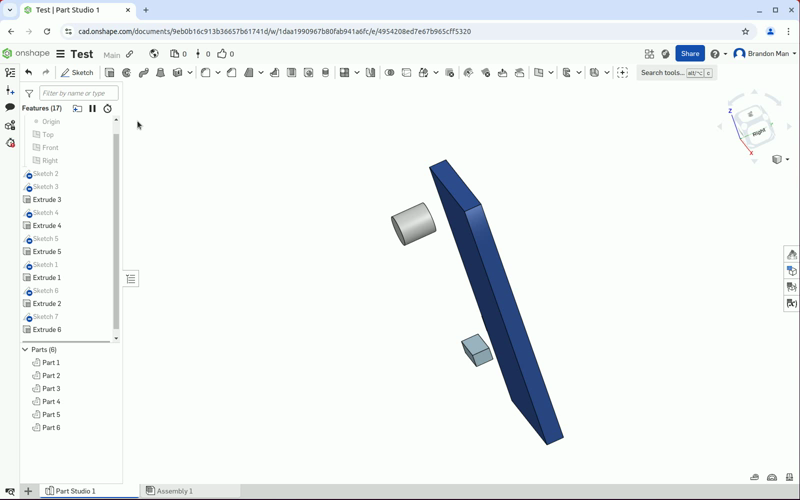
key(down, 2)
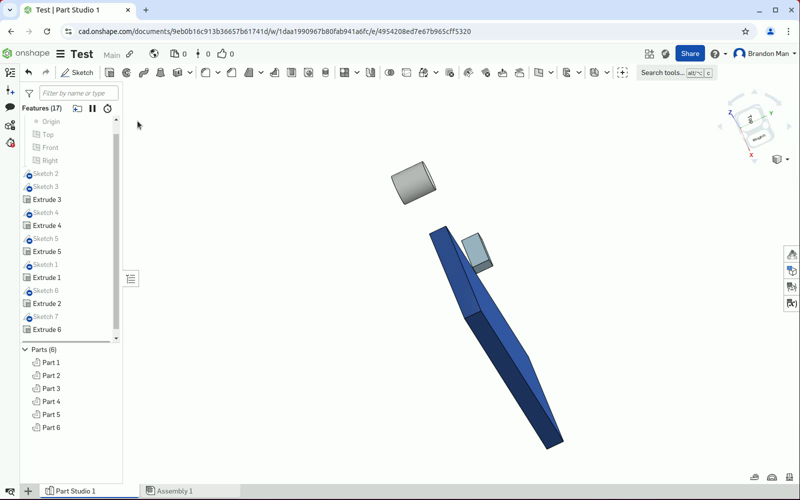
key(up, 2)
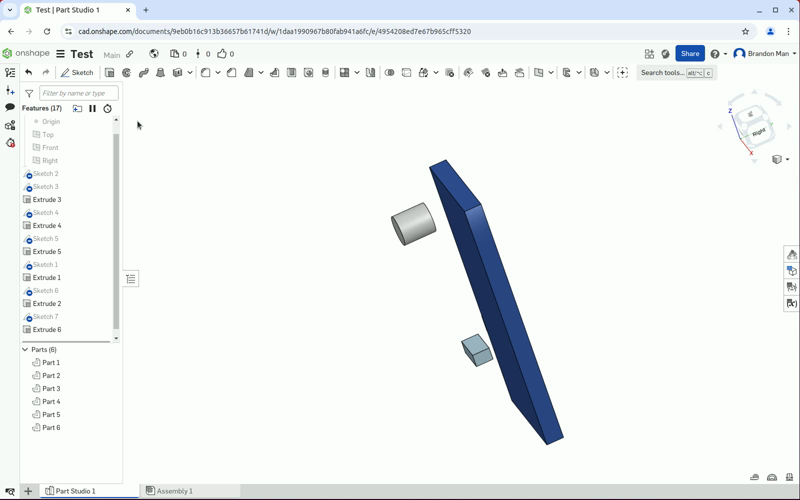
key(right, 2)
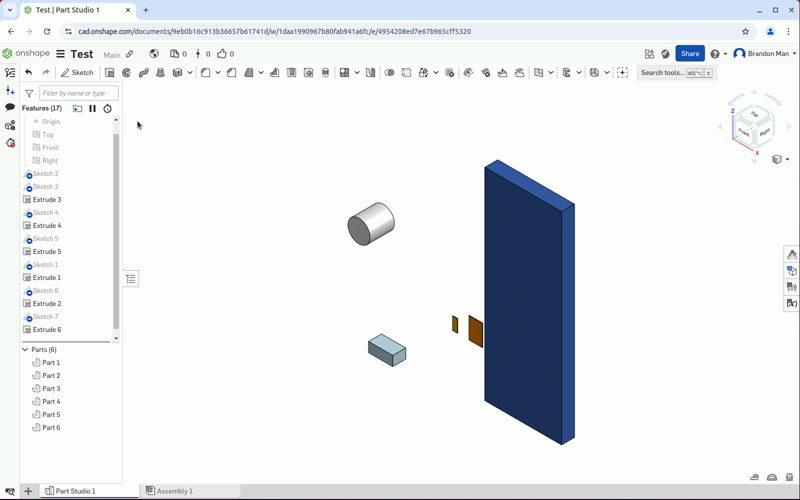
mouse_move(69, 176)
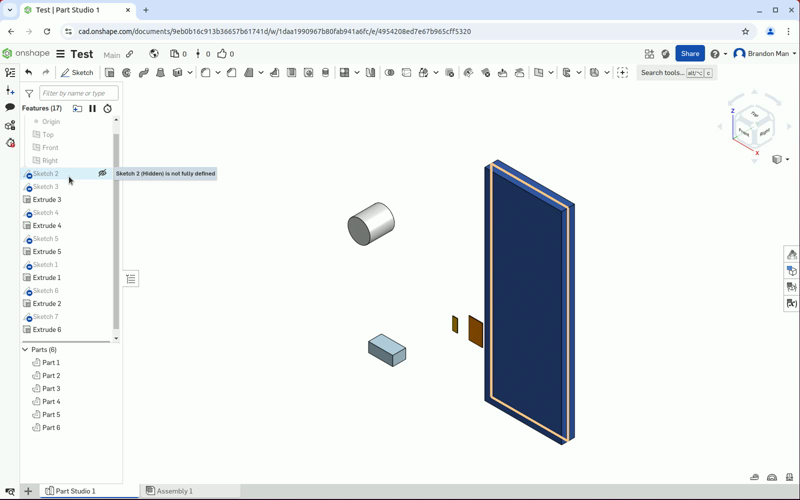
click(69, 176)